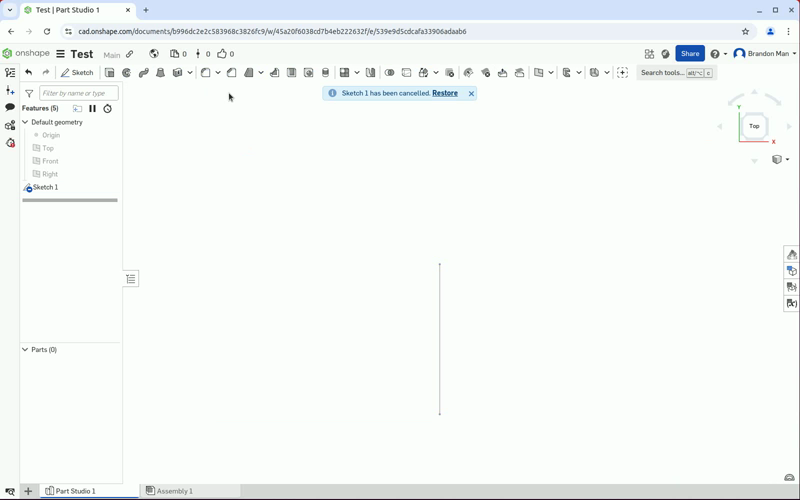
key(shift+h)
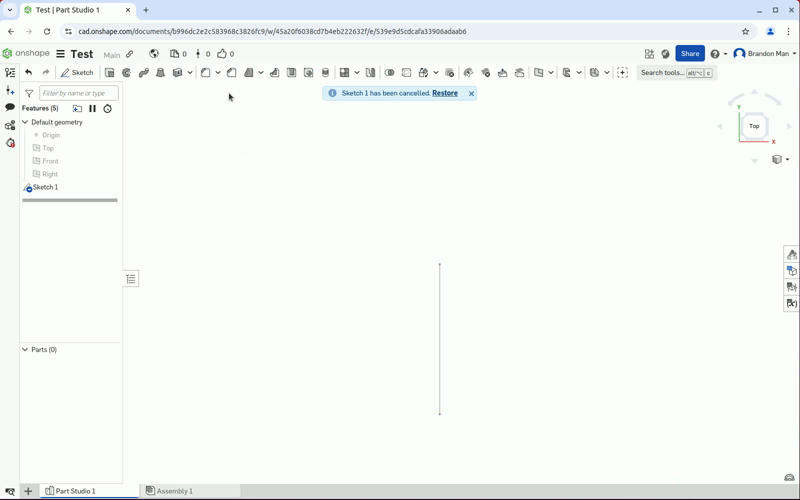
key(shift+s)
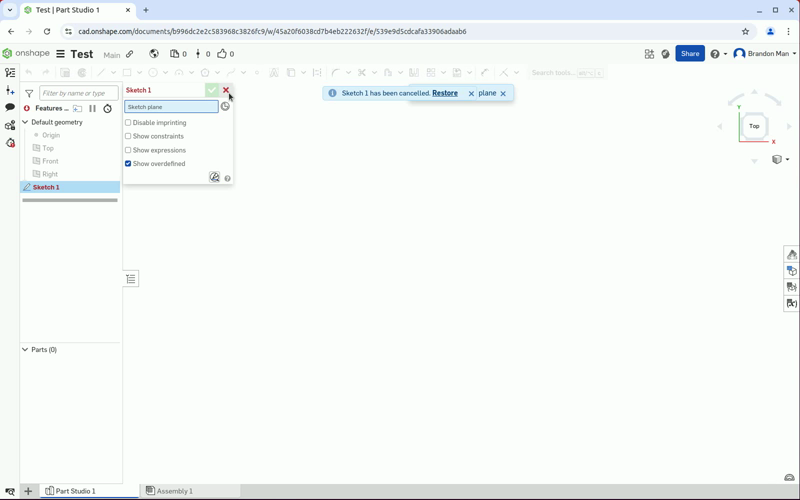
mouse_move(73, 150)
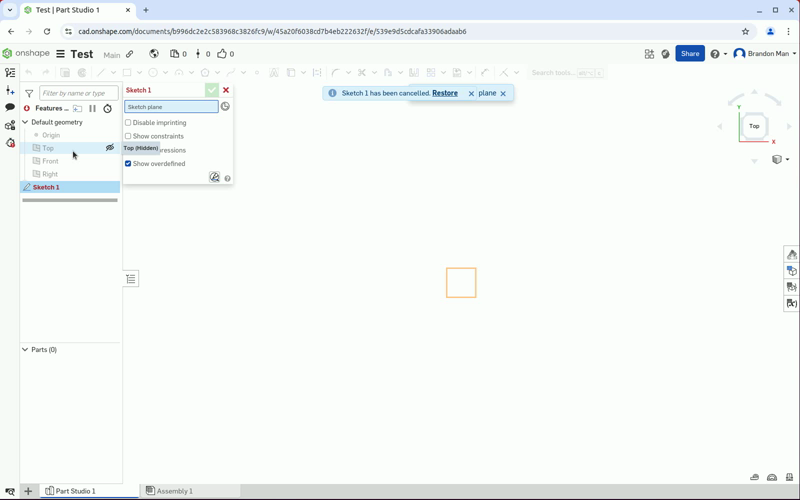
click(73, 150)
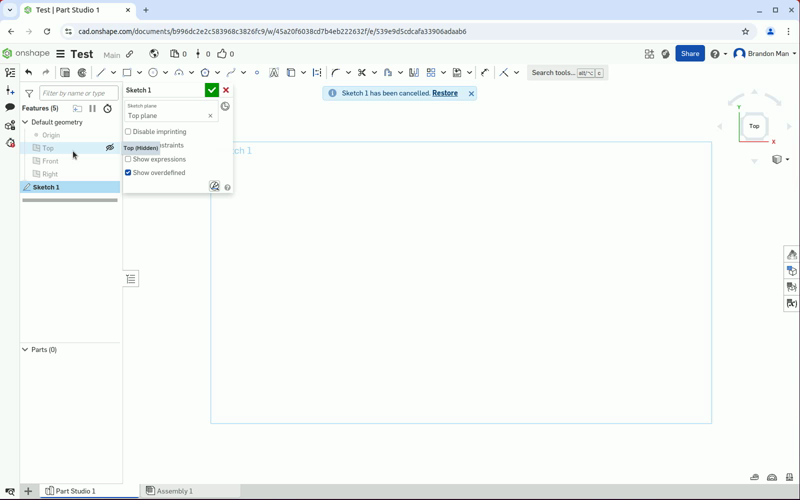
mouse_move(73, 352)
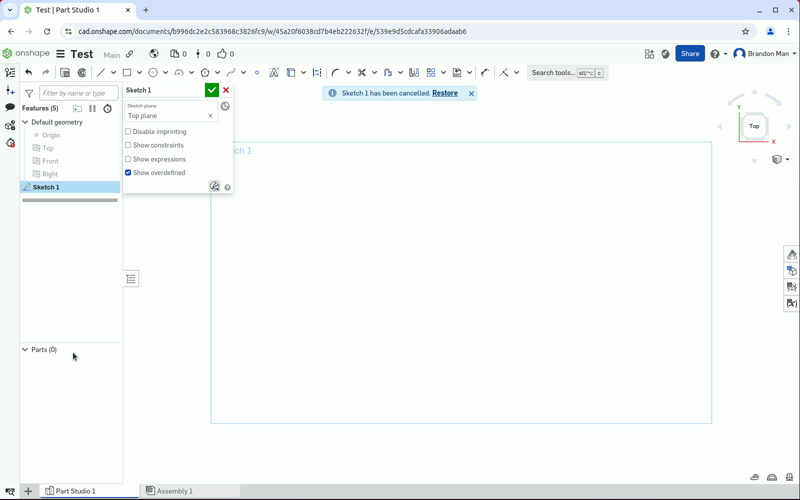
key(y)
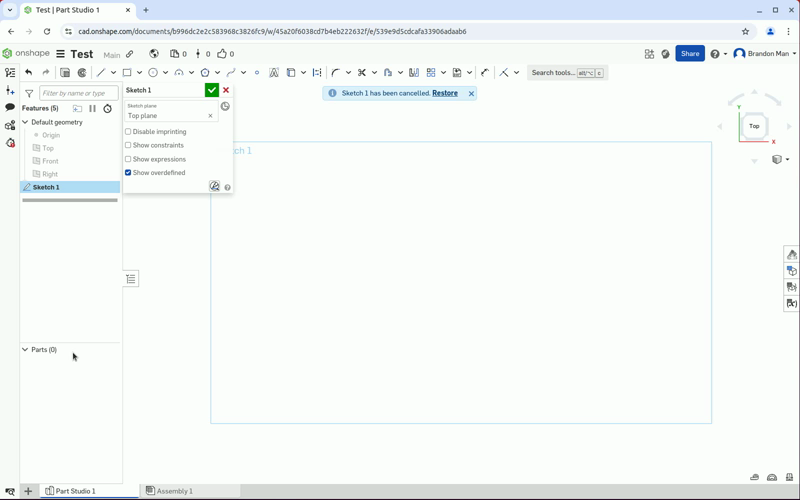
key(l)
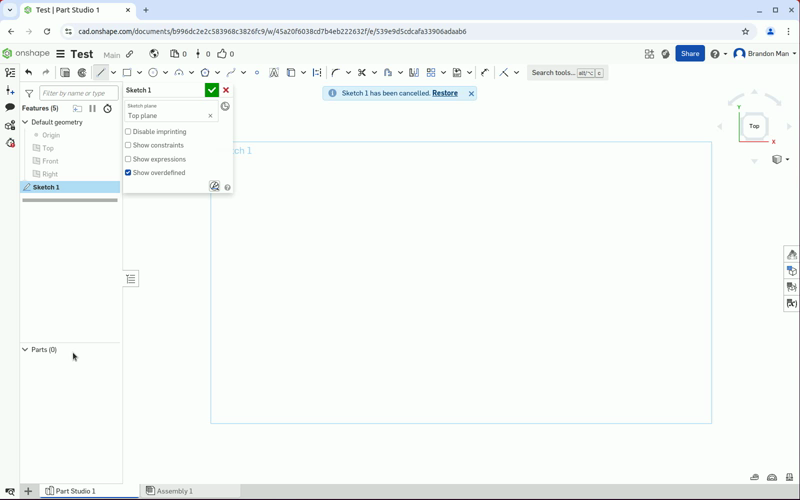
key_down(shift)
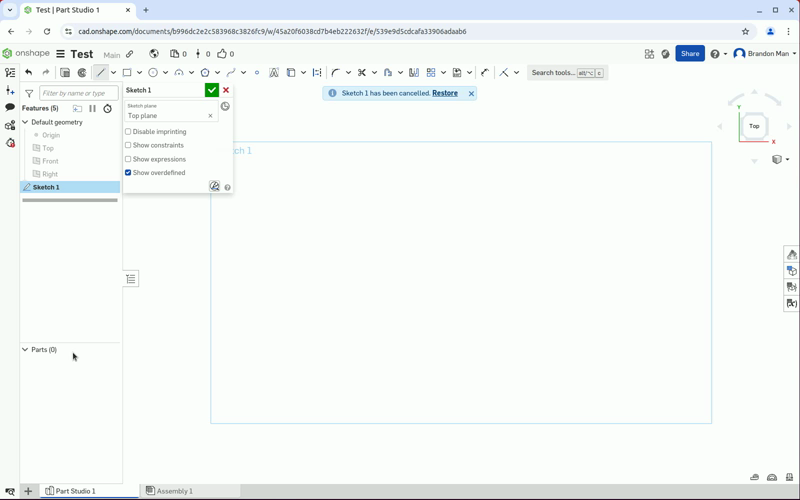
mouse_move(395, 213)
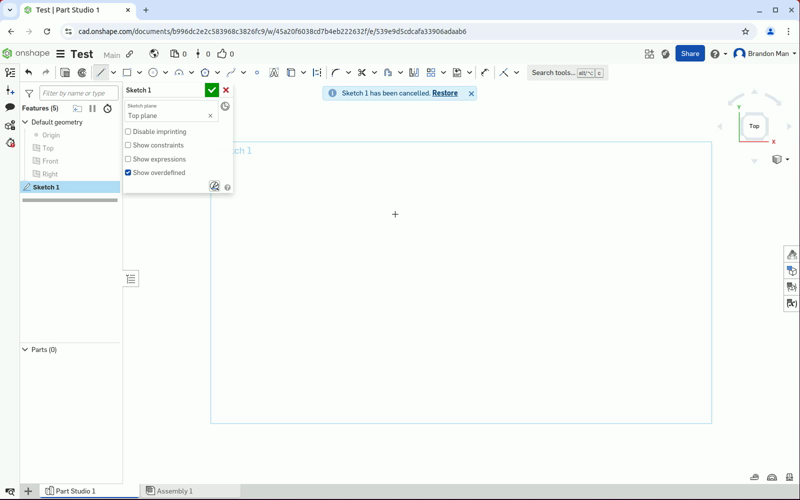
click(395, 213)
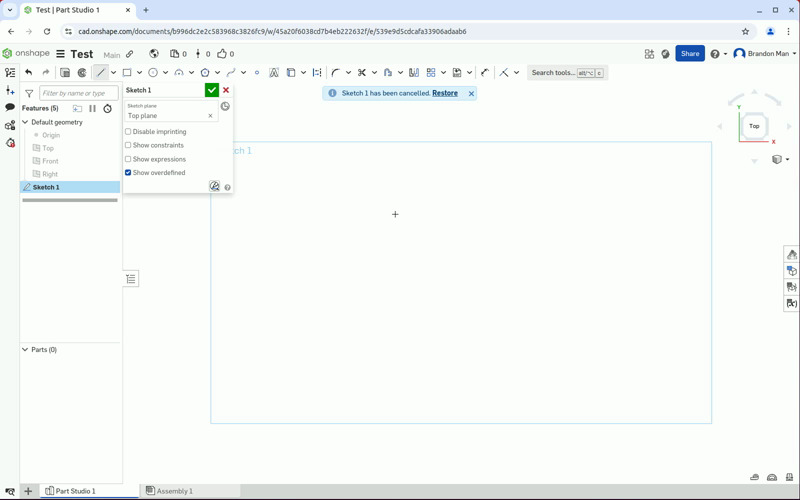
key_up(shift)
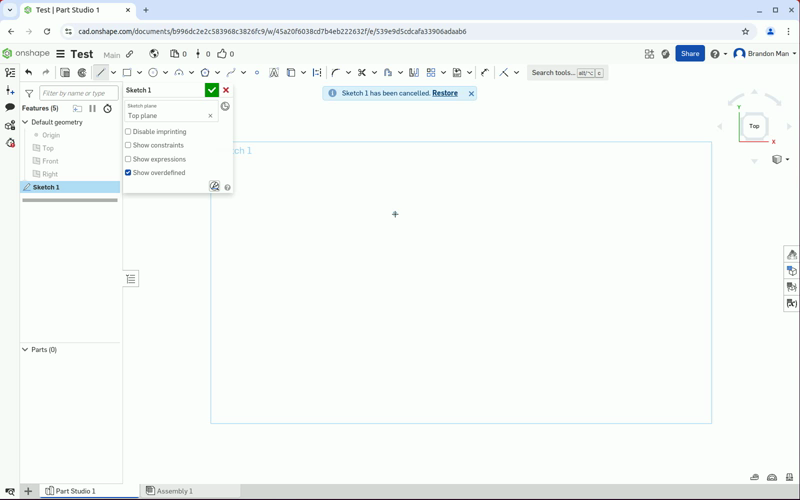
key_down(shift)
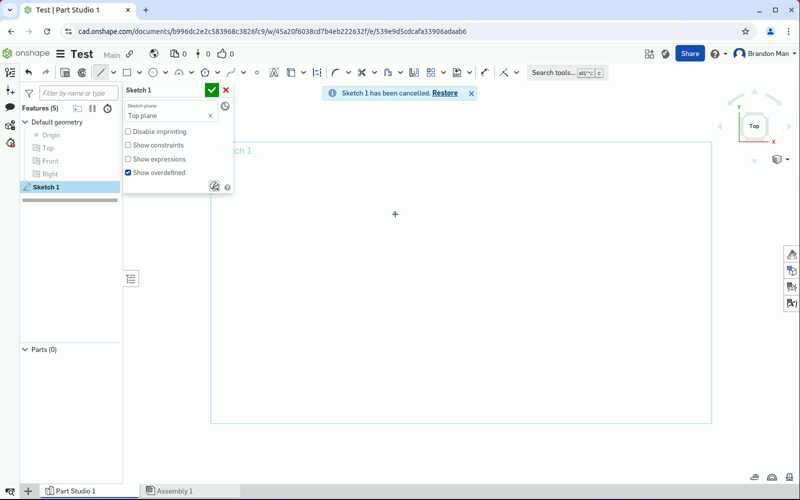
mouse_move(425, 213)
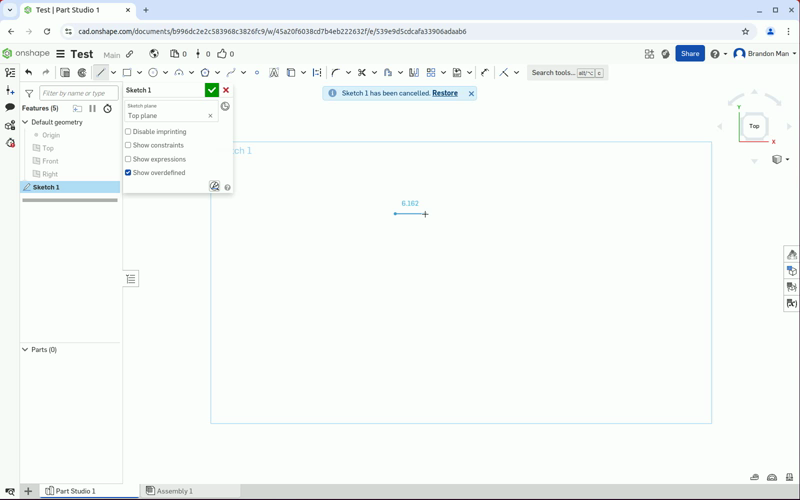
mouse_move(437, 213)
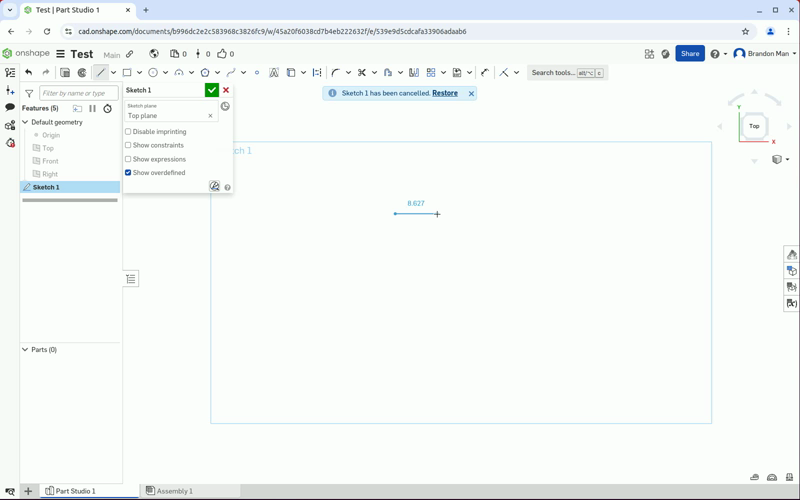
click(437, 213)
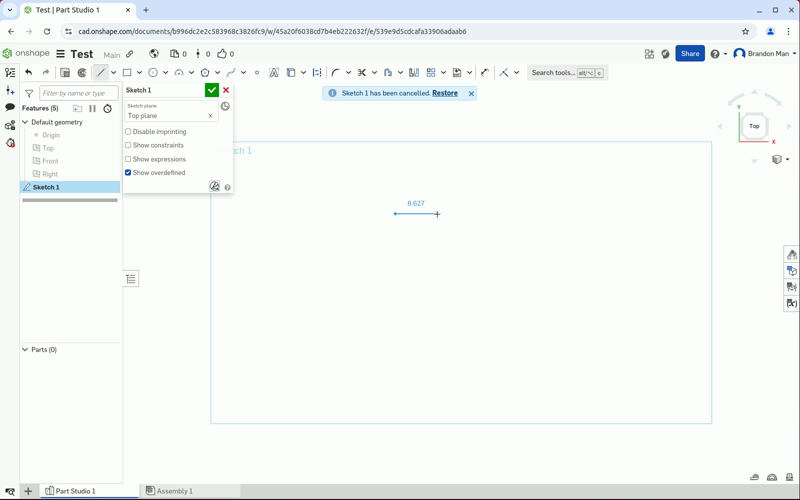
key_up(shift)
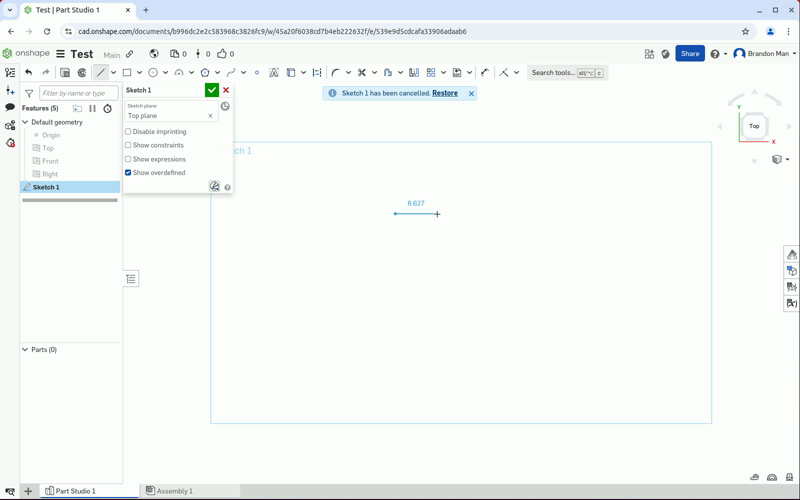
key_down(shift)
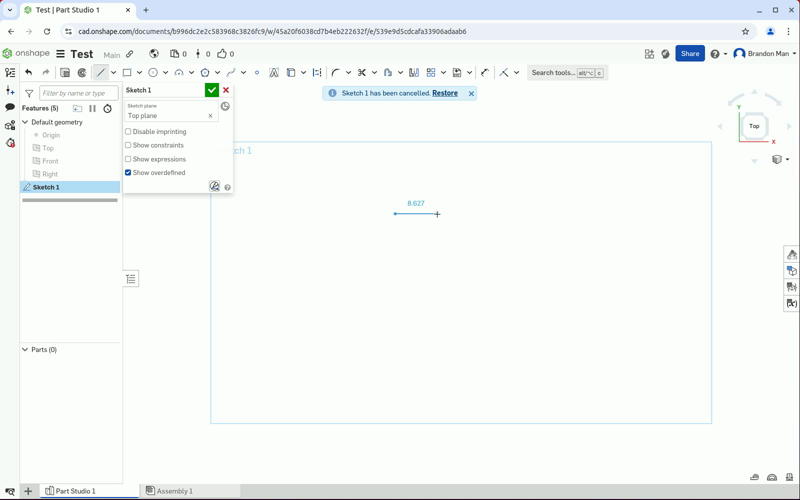
mouse_move(467, 213)
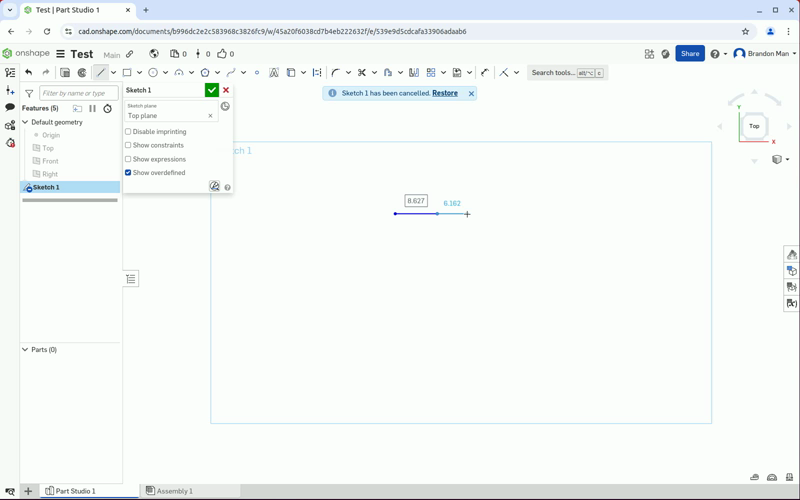
mouse_move(481, 213)
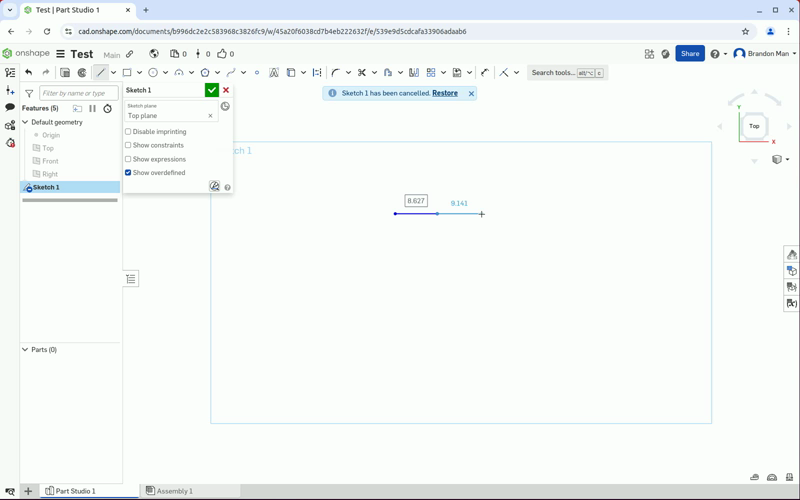
click(481, 213)
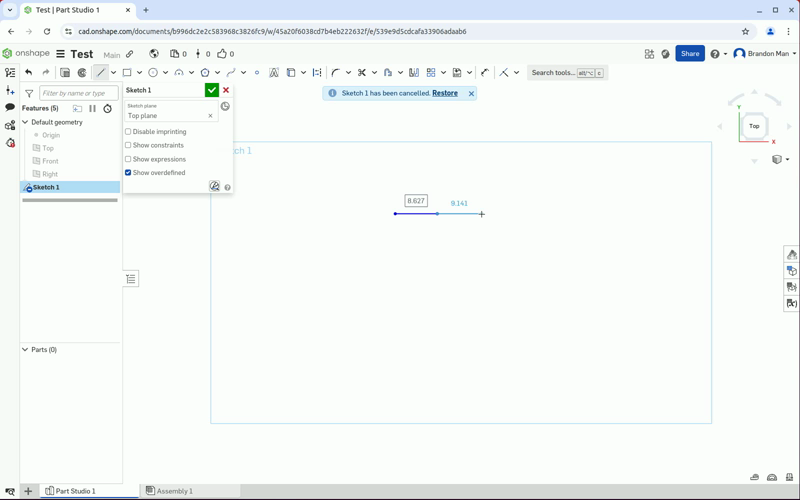
key_up(shift)
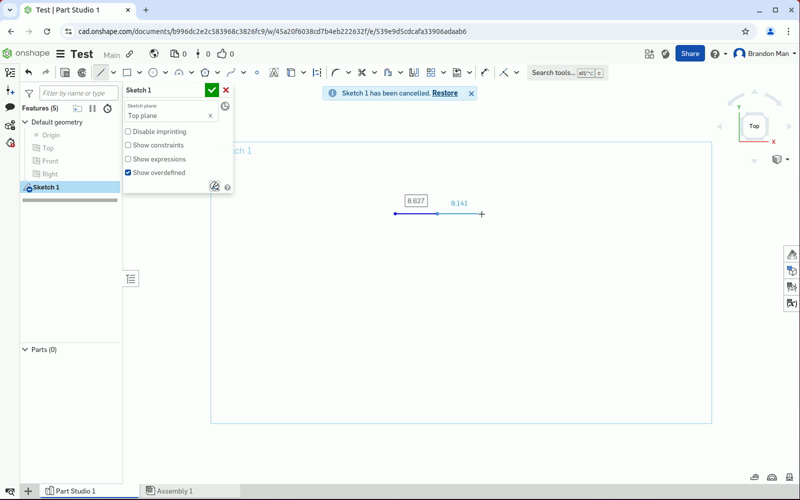
key_down(shift)
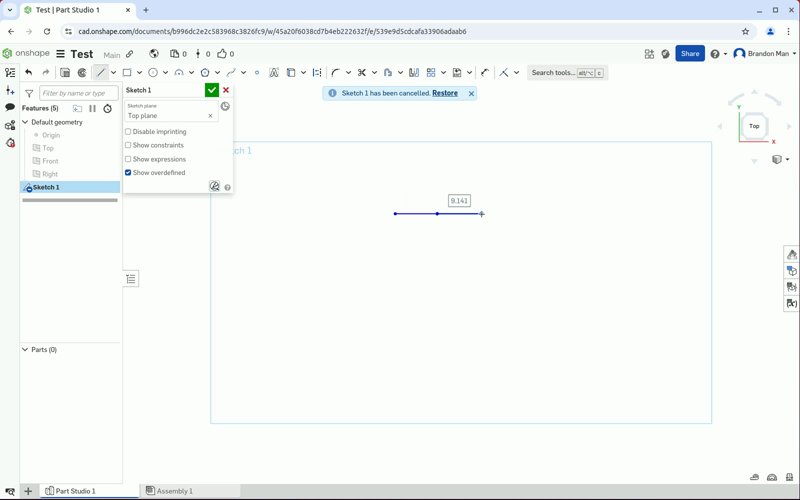
mouse_move(511, 213)
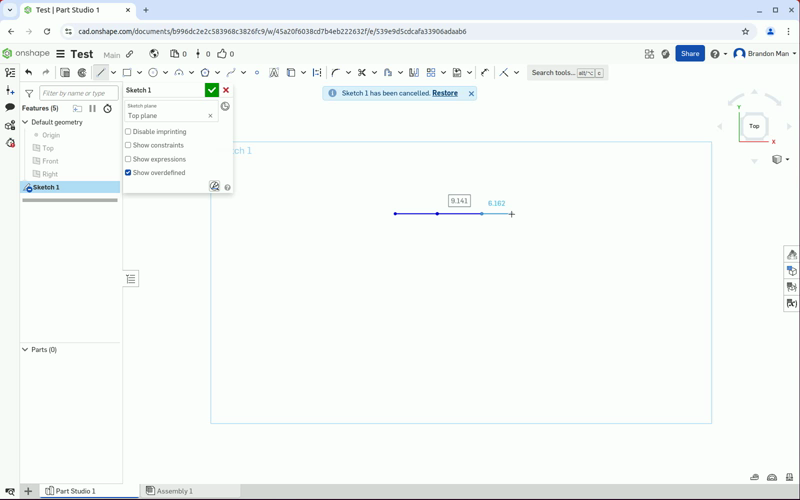
mouse_move(523, 213)
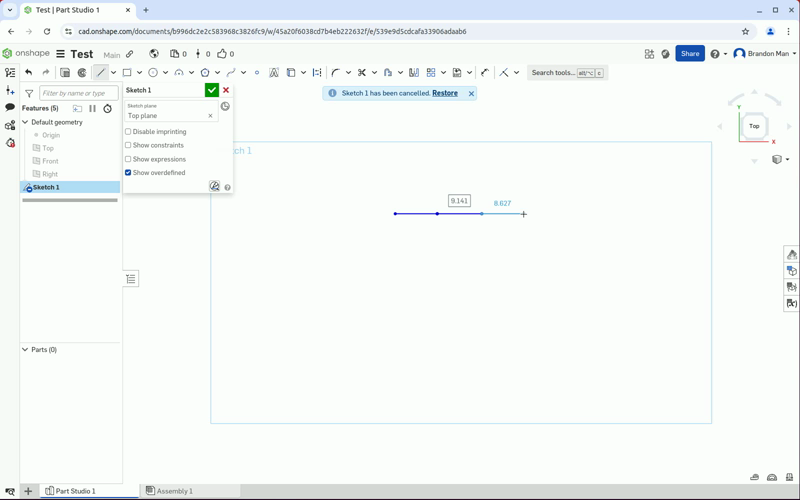
click(523, 213)
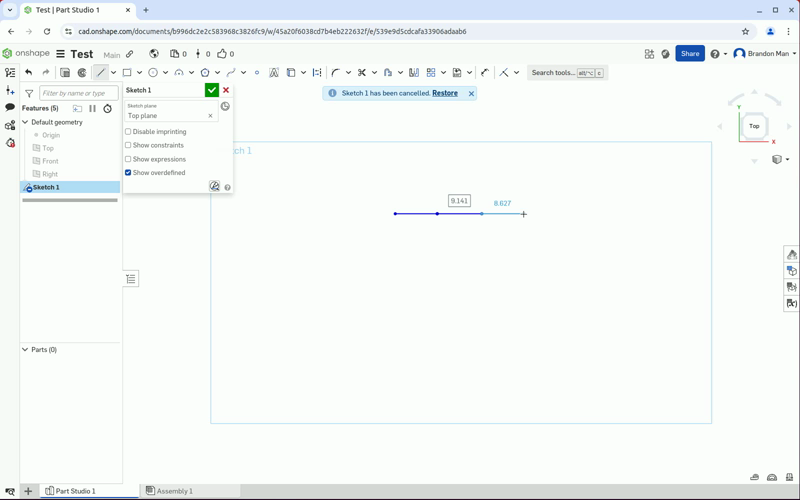
key_up(shift)
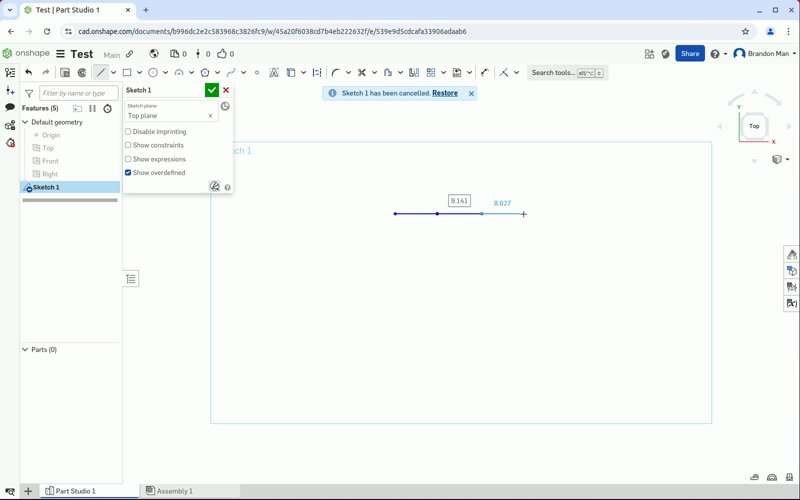
key_down(shift)
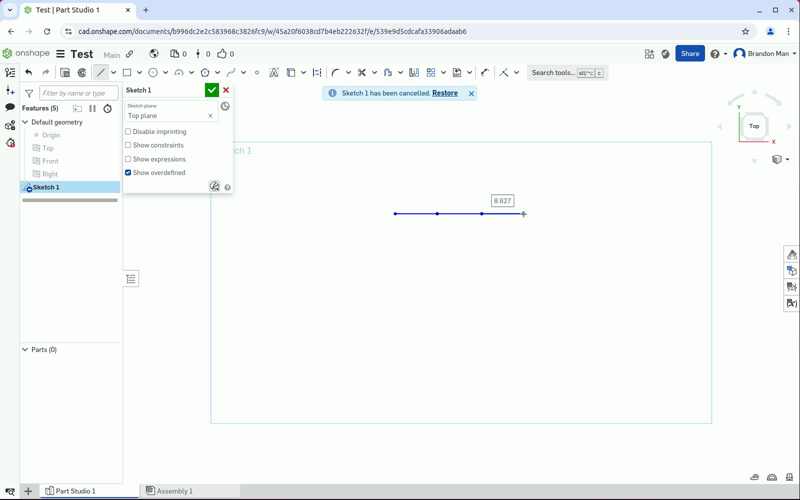
mouse_move(553, 213)
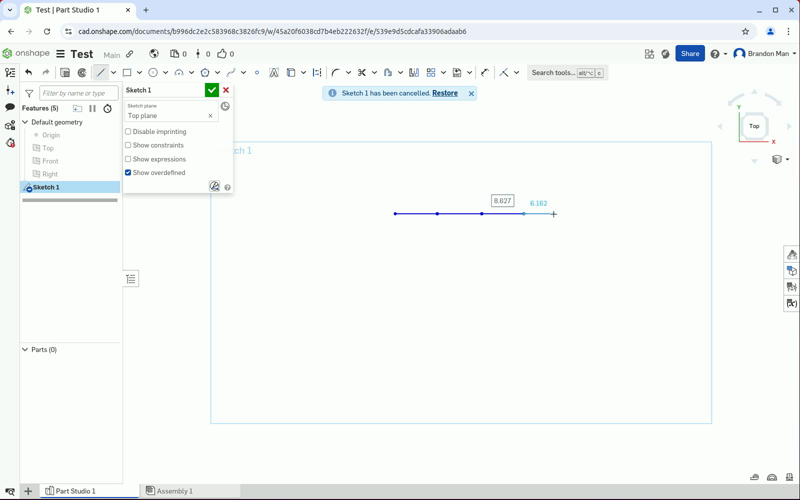
mouse_move(523, 170)
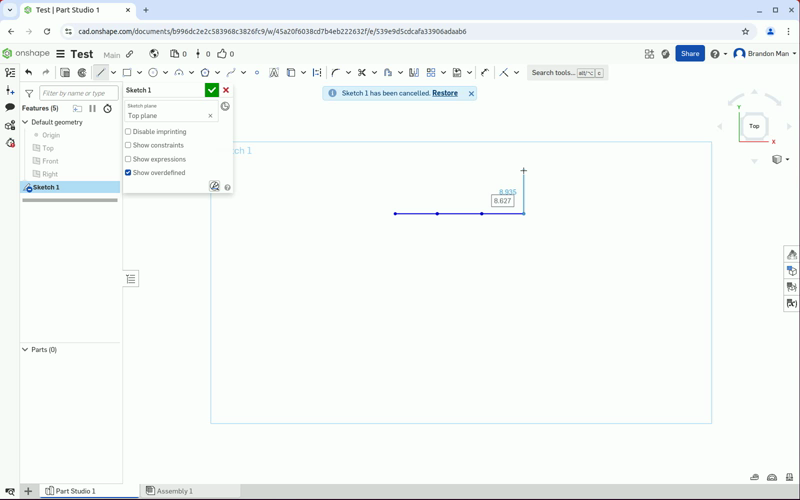
click(523, 170)
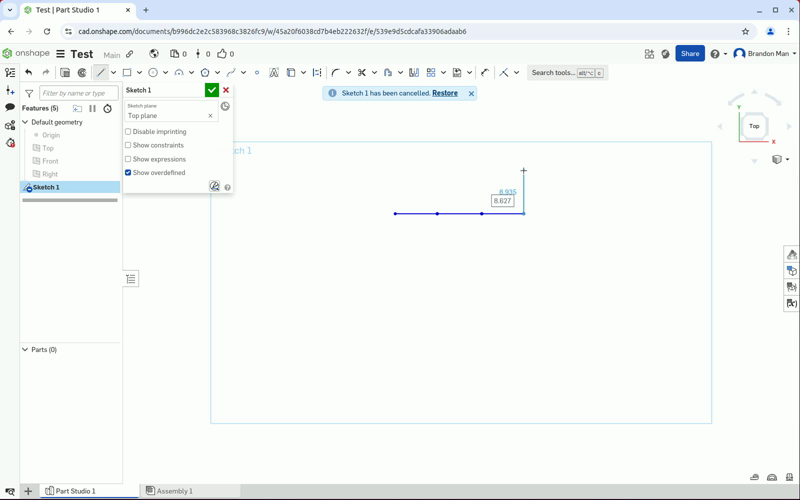
key_up(shift)
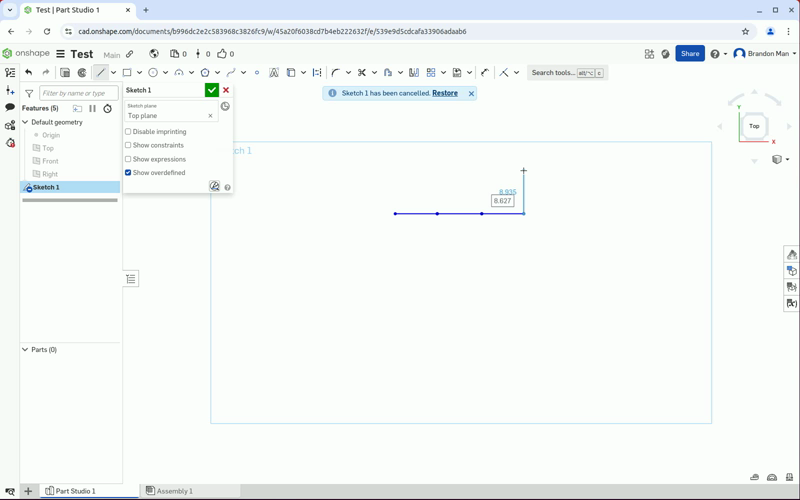
key_down(shift)
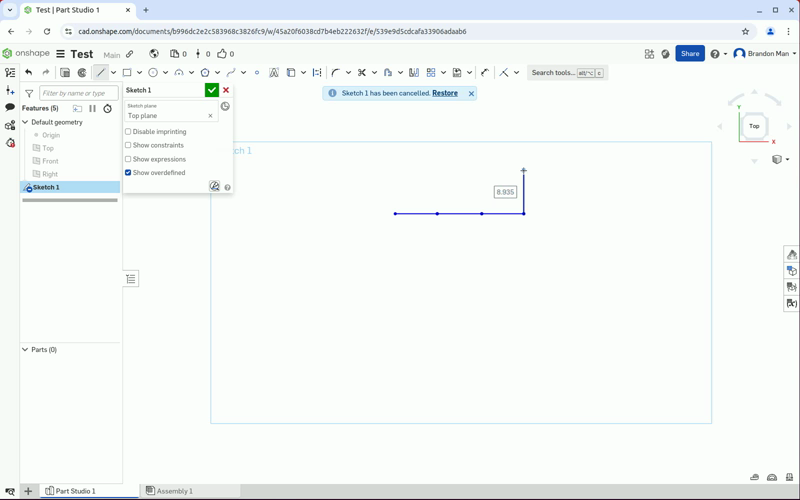
mouse_move(395, 170)
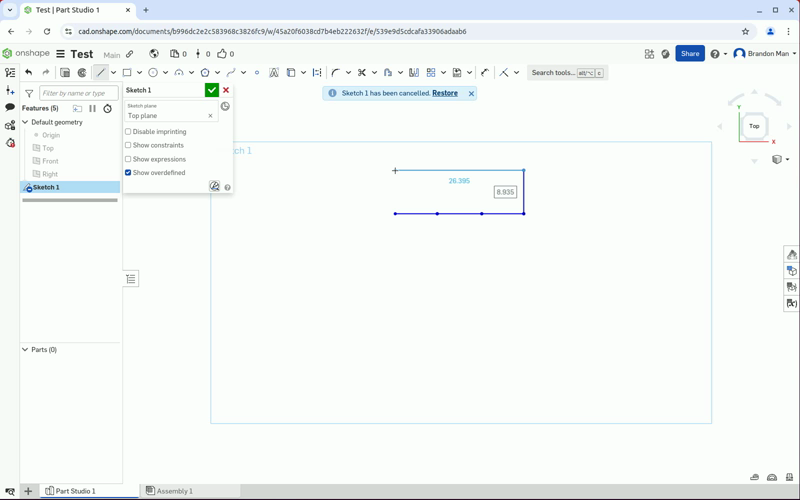
click(395, 170)
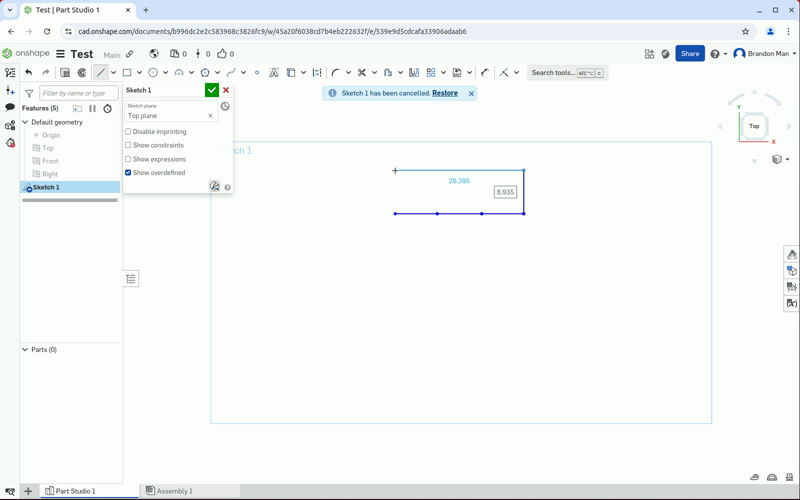
key_up(shift)
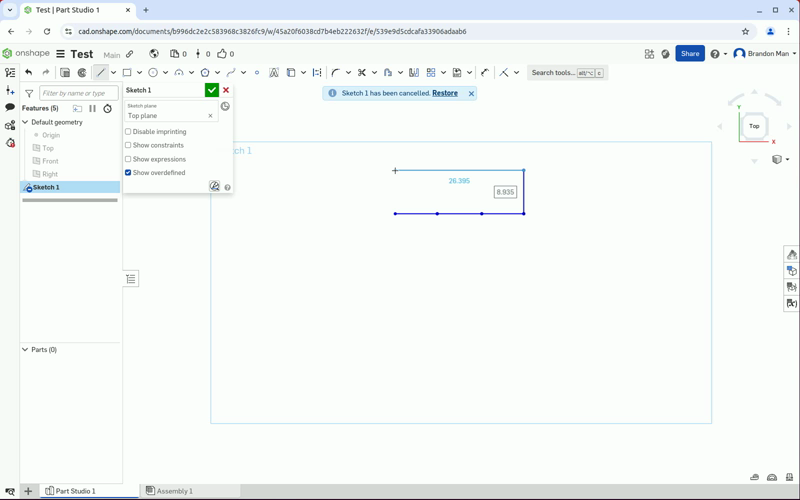
mouse_move(425, 170)
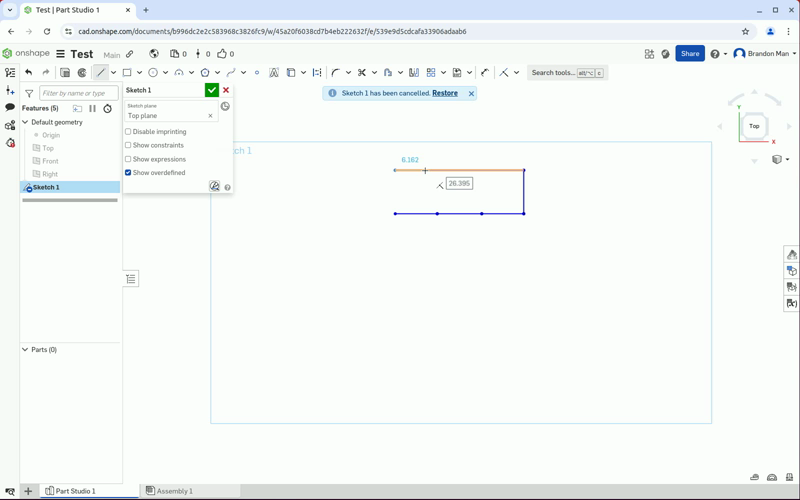
key_down(shift)
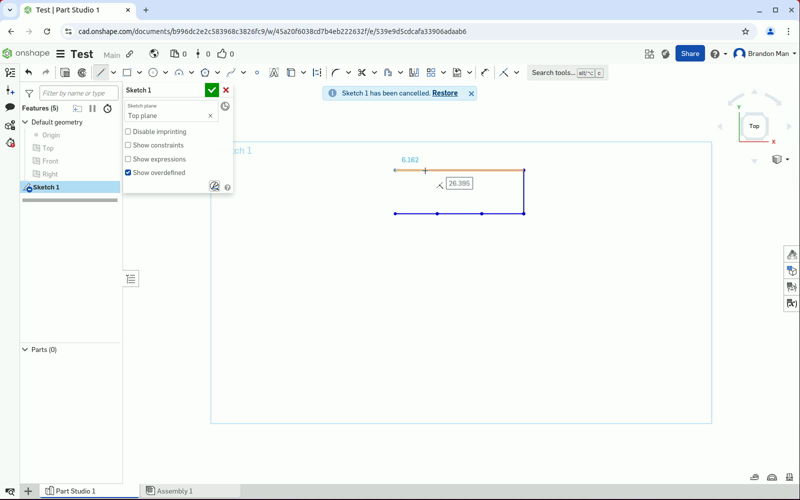
mouse_move(395, 213)
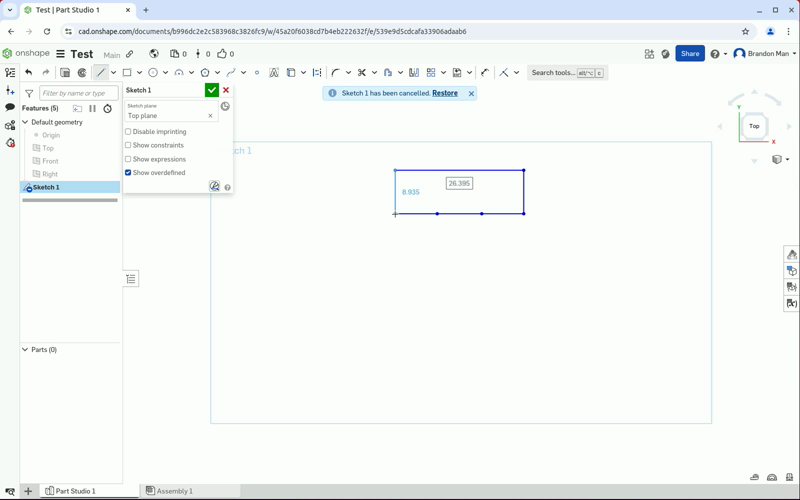
key_up(shift)
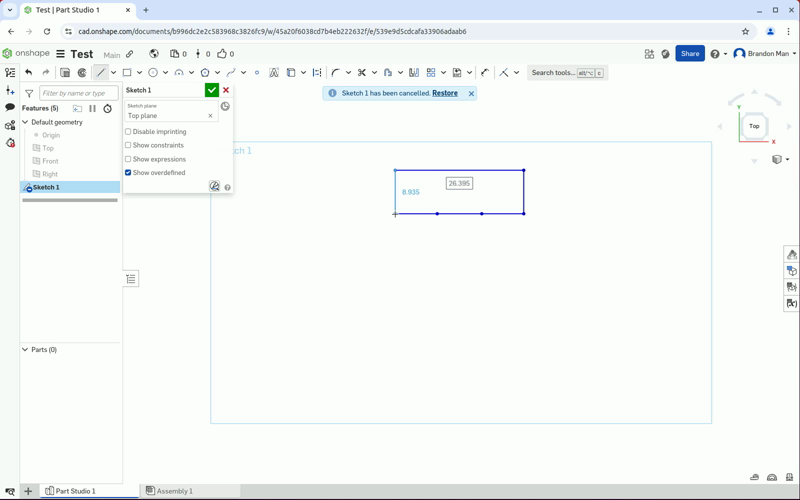
click(395, 213)
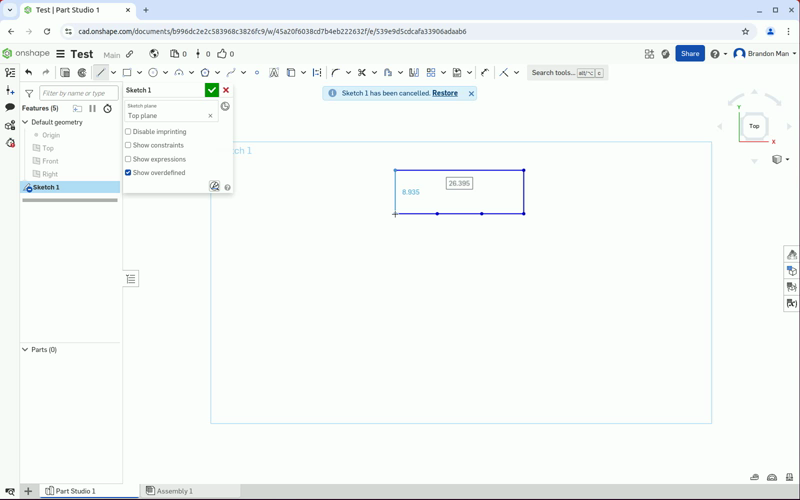
key(esc)
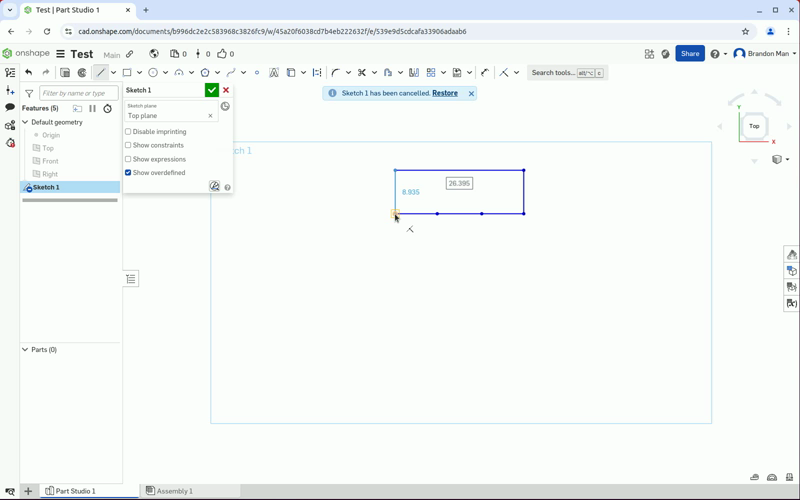
mouse_move(452, 209)
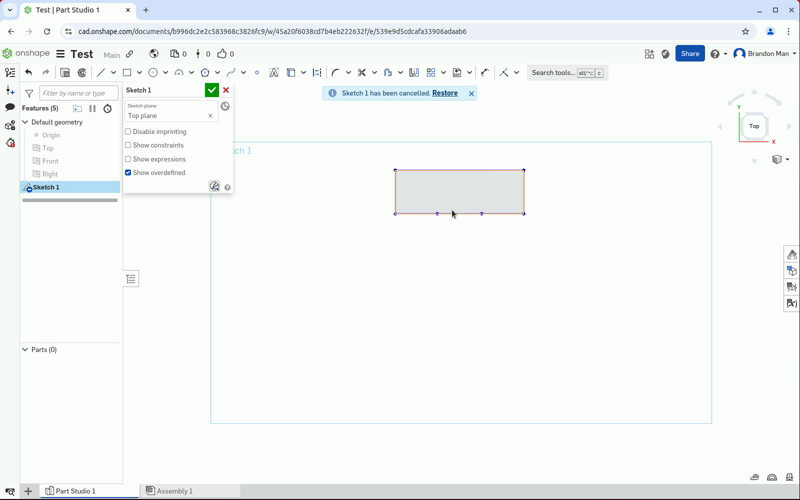
click(452, 209)
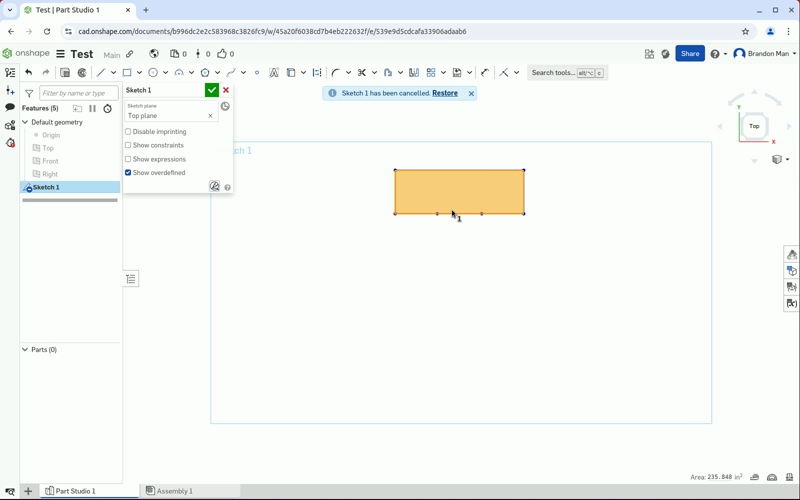
mouse_move(73, 352)
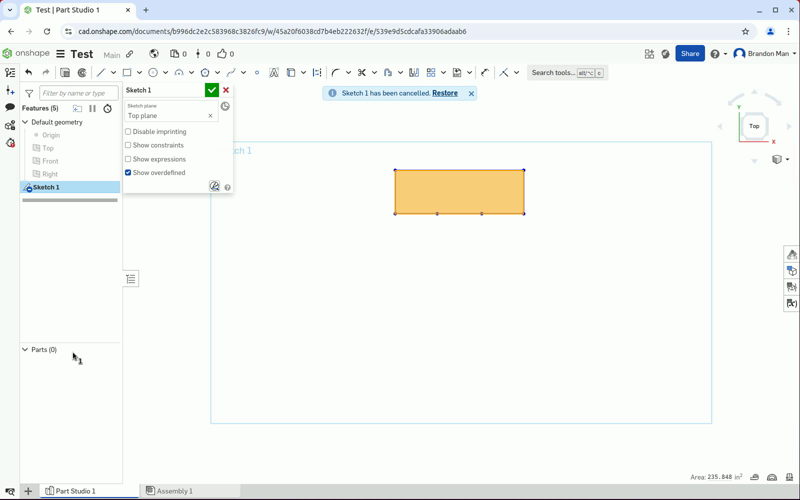
key(shift+y)
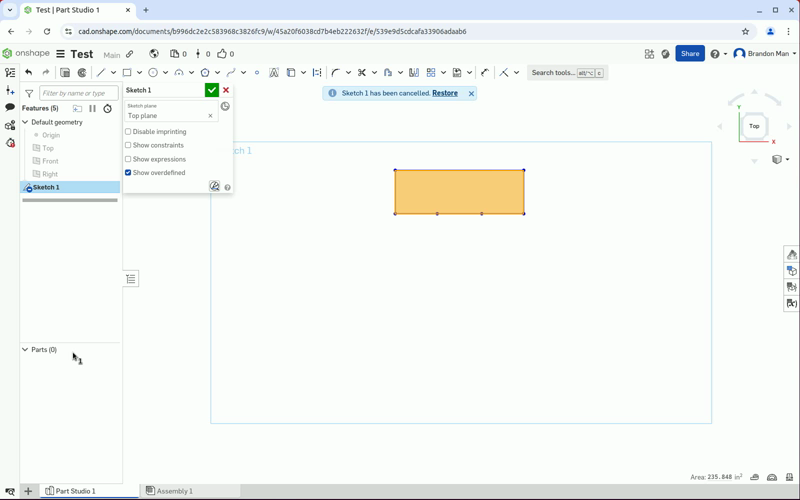
key(shift+e)
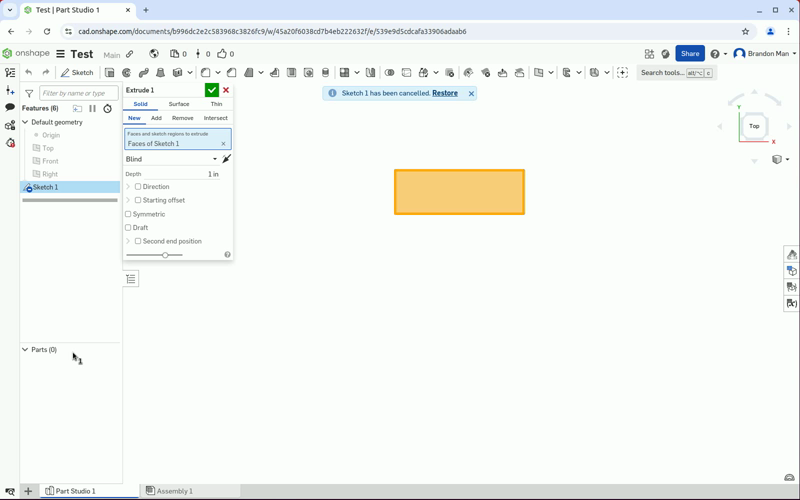
mouse_move(143, 106)
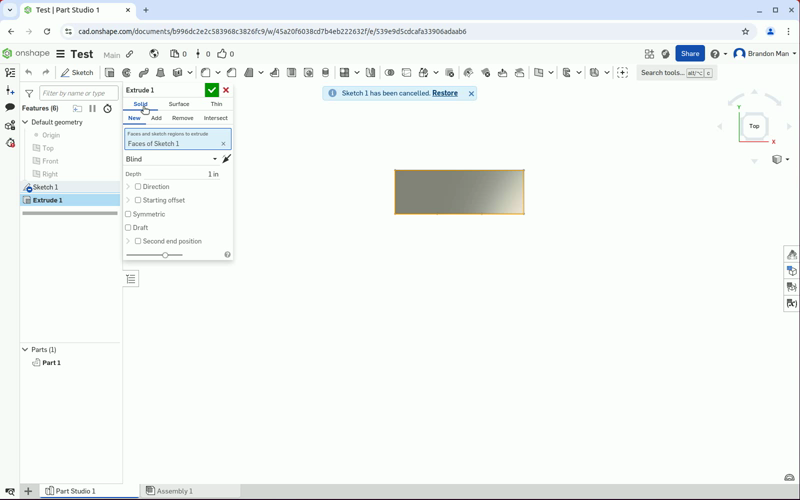
click(143, 106)
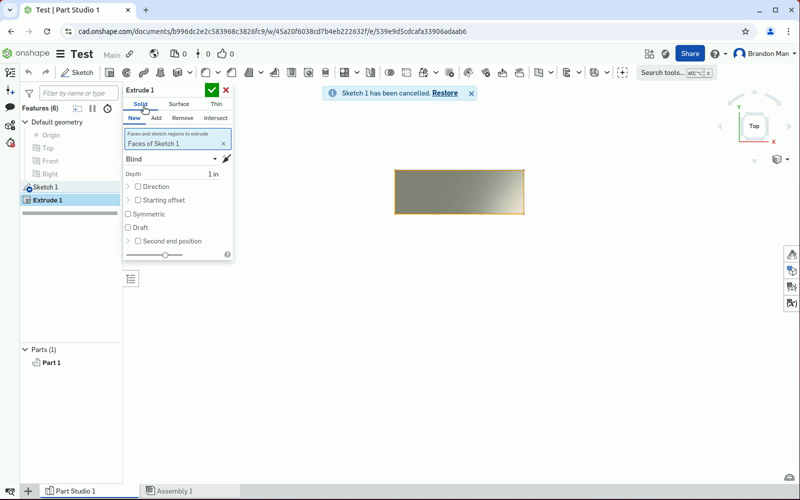
mouse_move(137, 120)
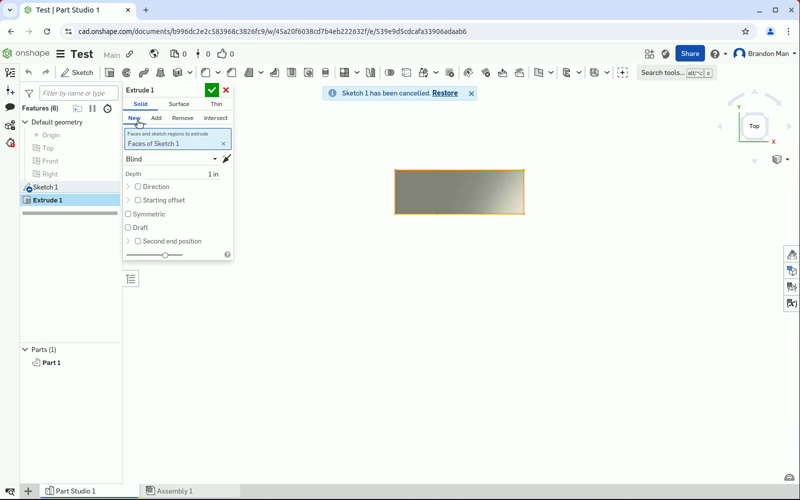
click(137, 120)
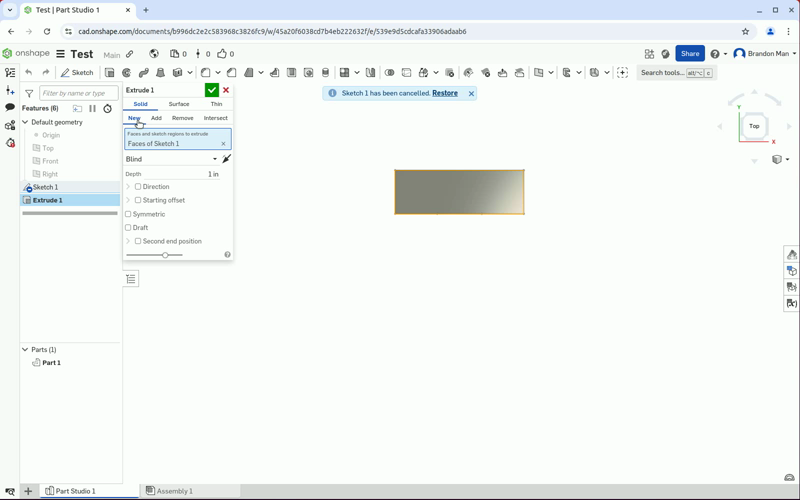
key(tab, 4)
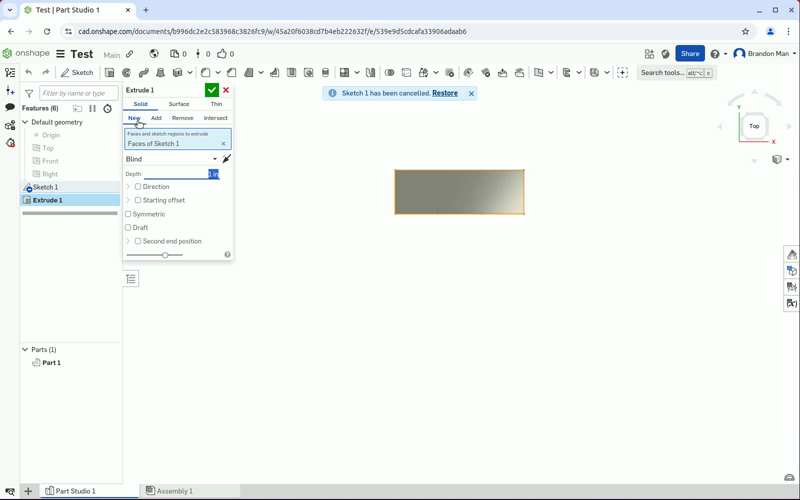
text(9.869)
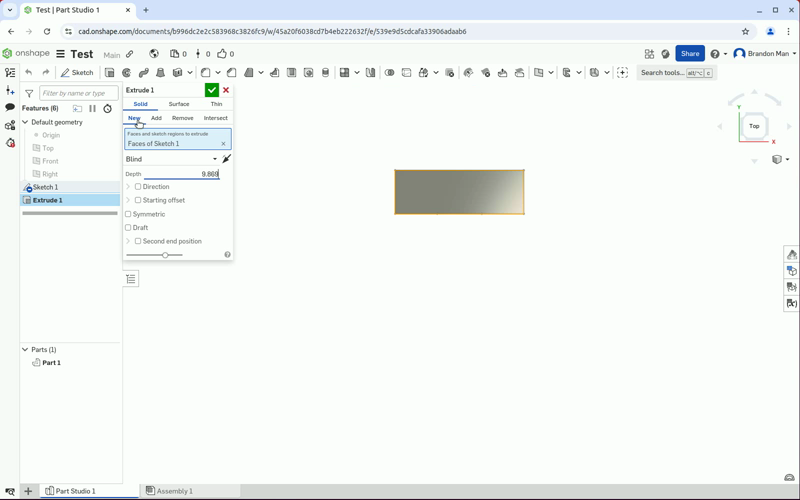
key(enter)
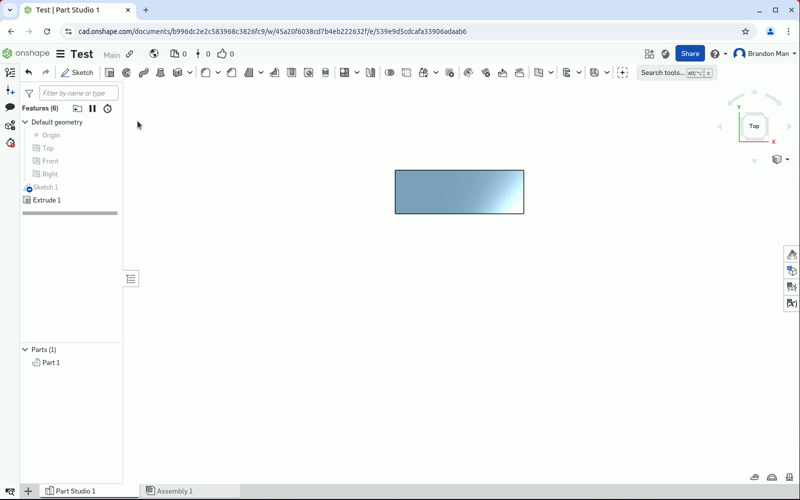
key(shift+h)
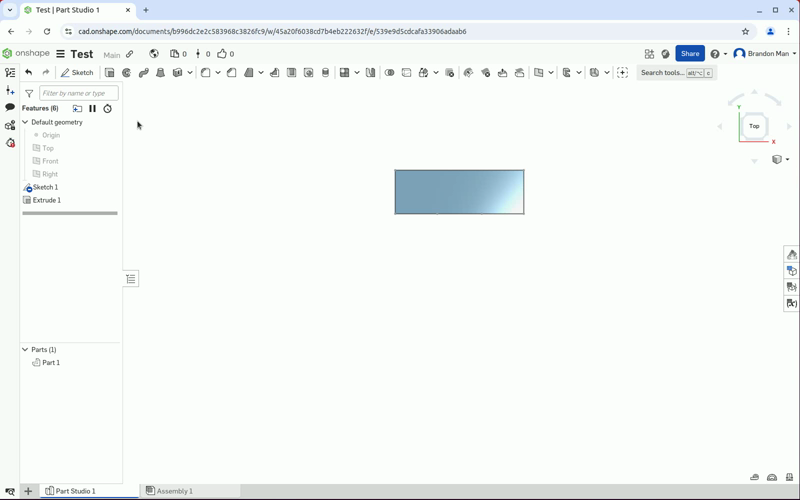
key(shift+h)
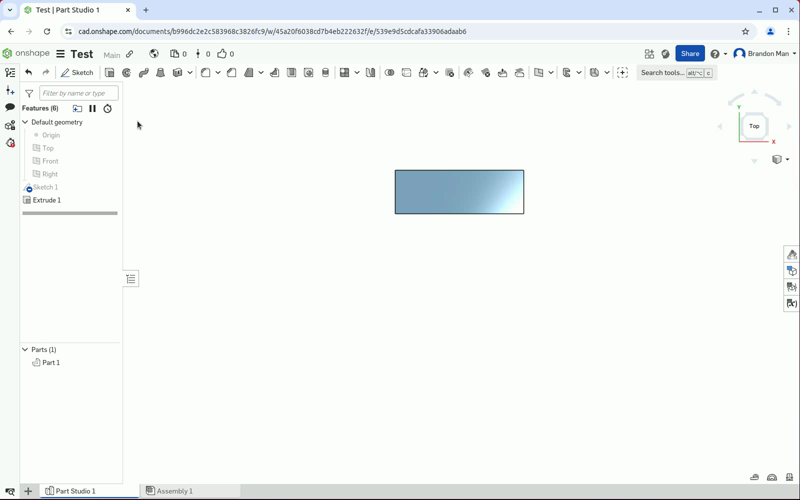
mouse_move(73, 189)
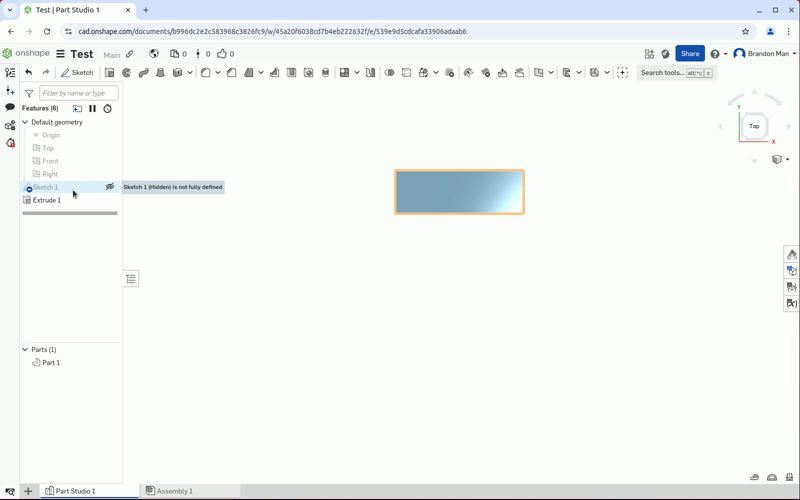
click(73, 189)
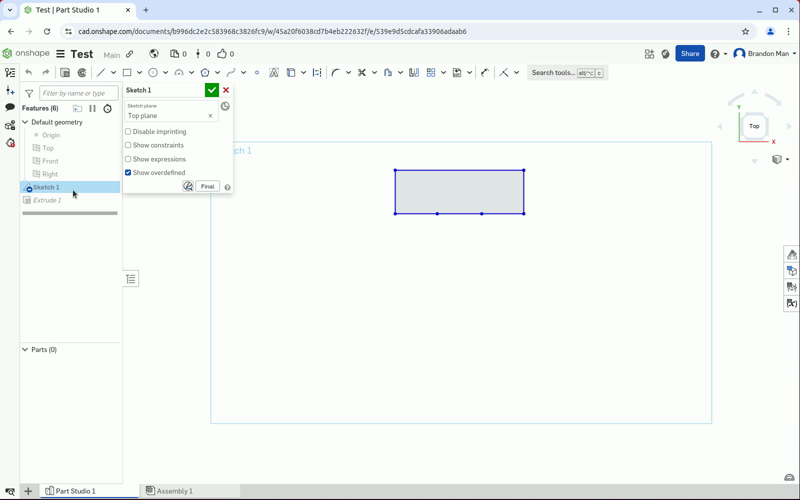
mouse_move(229, 92)
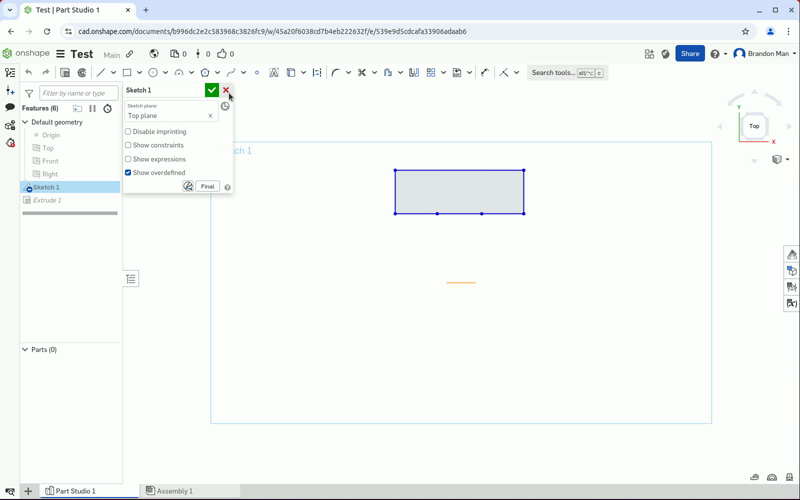
click(229, 92)
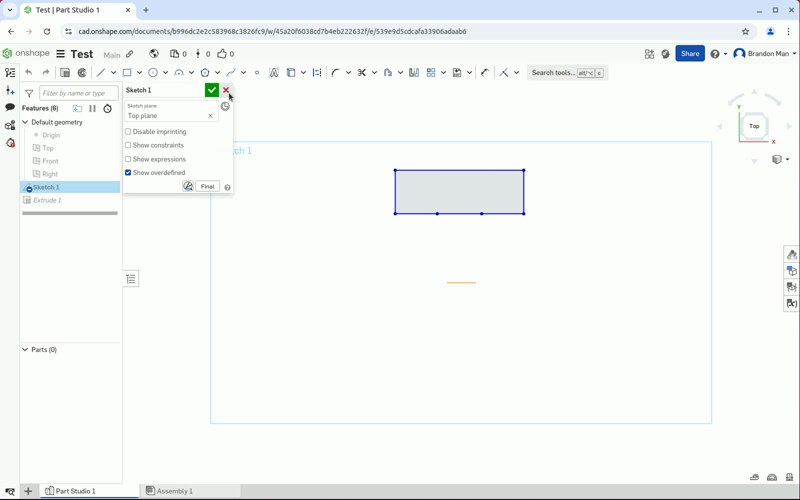
key(shift+s)
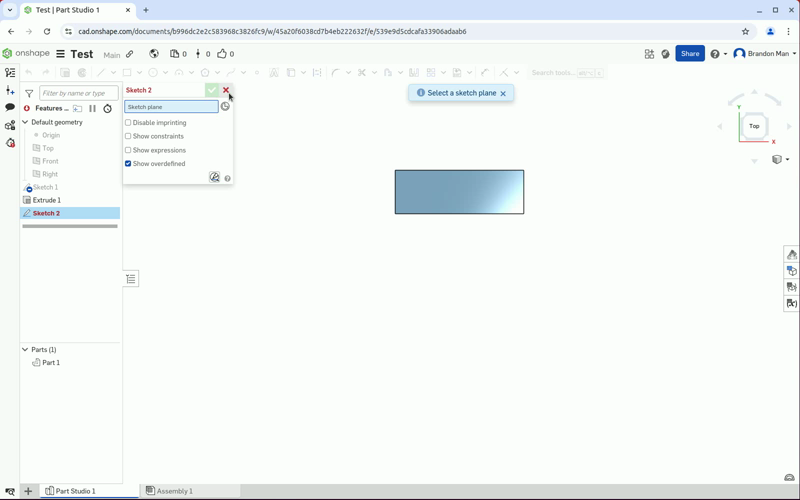
mouse_move(73, 150)
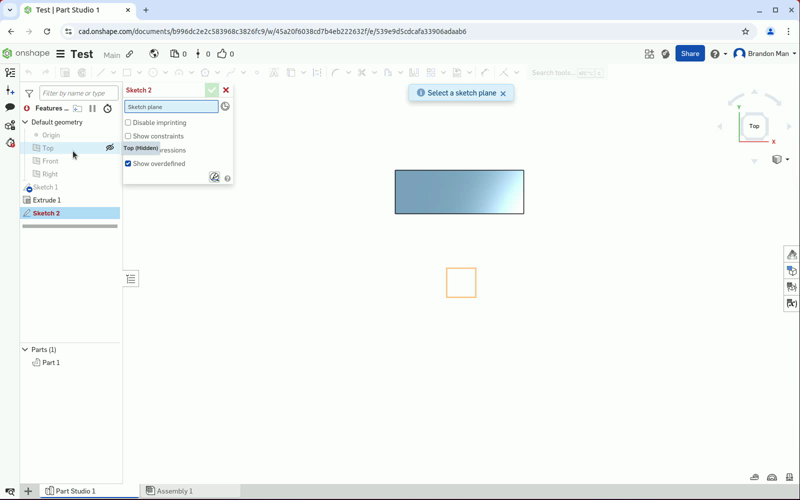
click(73, 150)
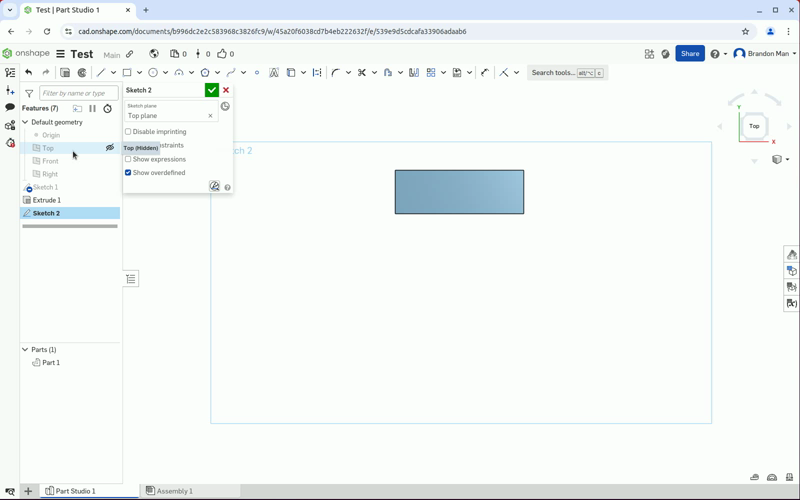
mouse_move(73, 352)
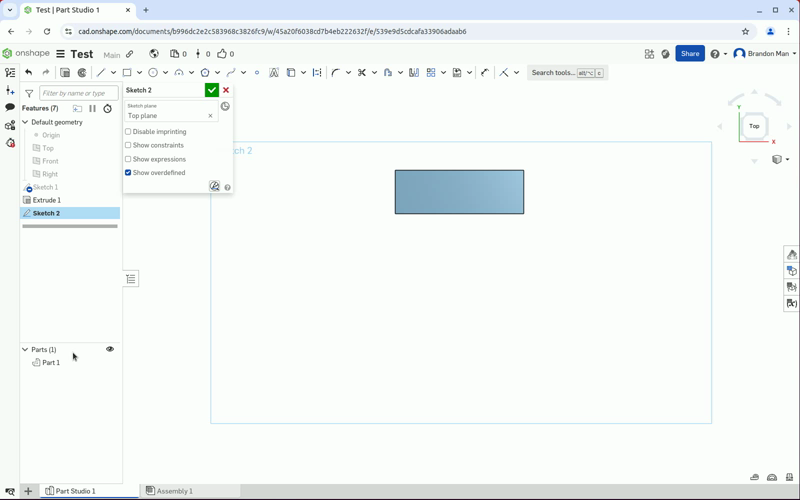
key(y)
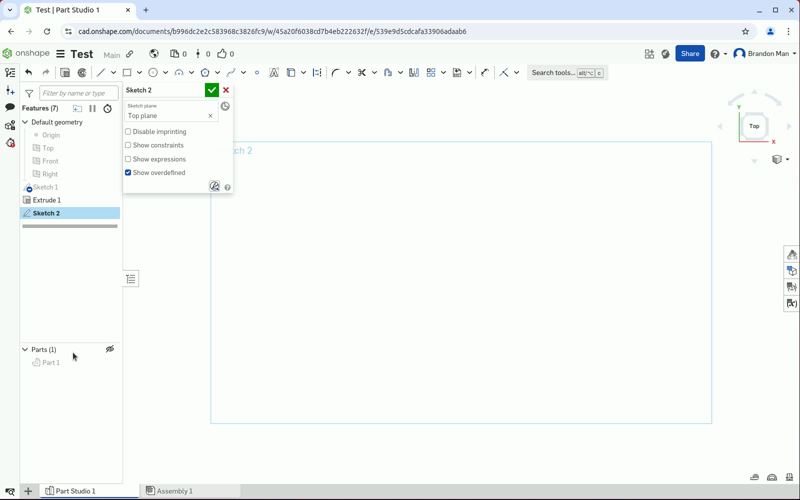
key(l)
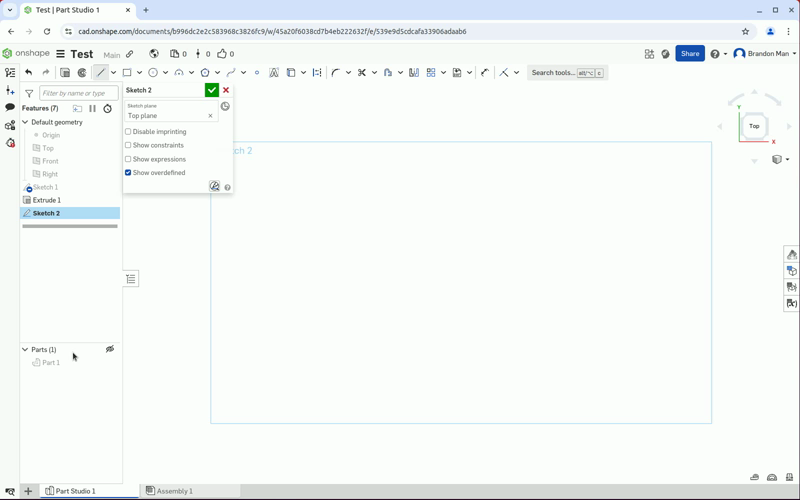
key_down(shift)
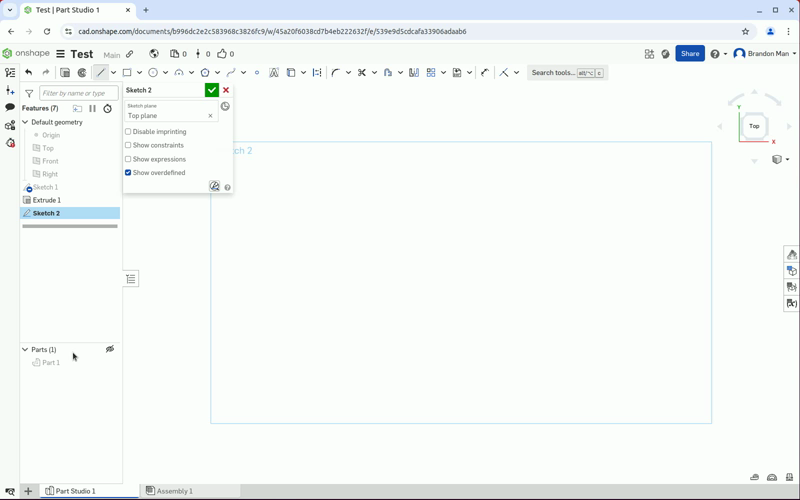
mouse_move(437, 307)
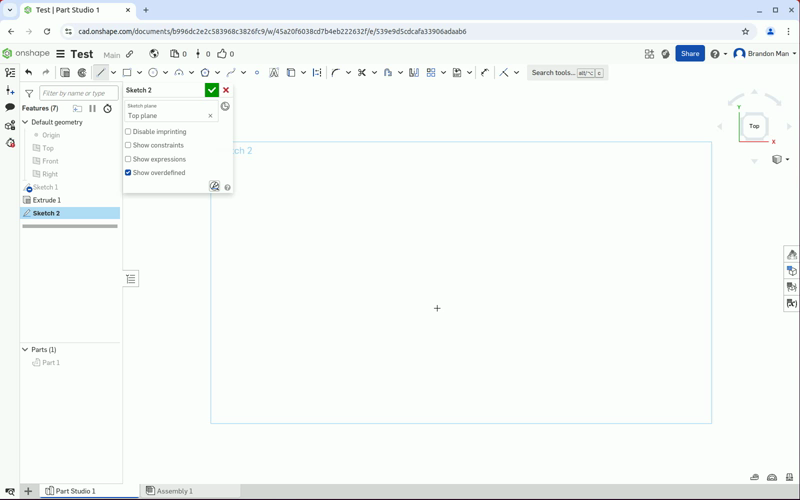
click(437, 307)
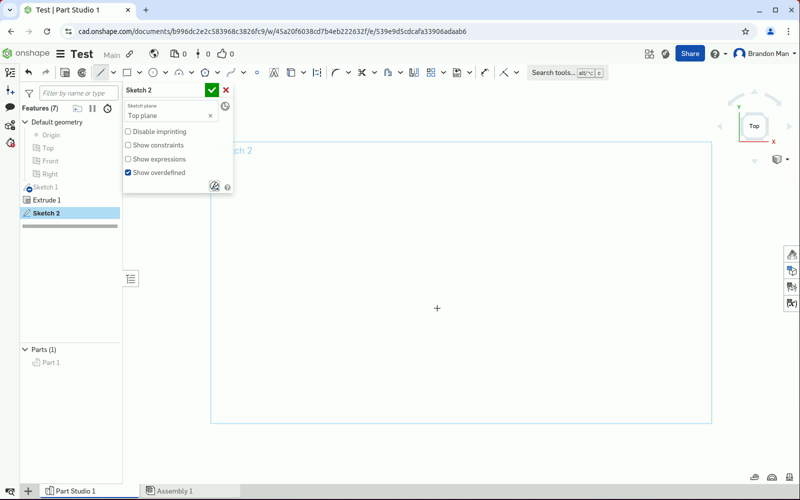
key_up(shift)
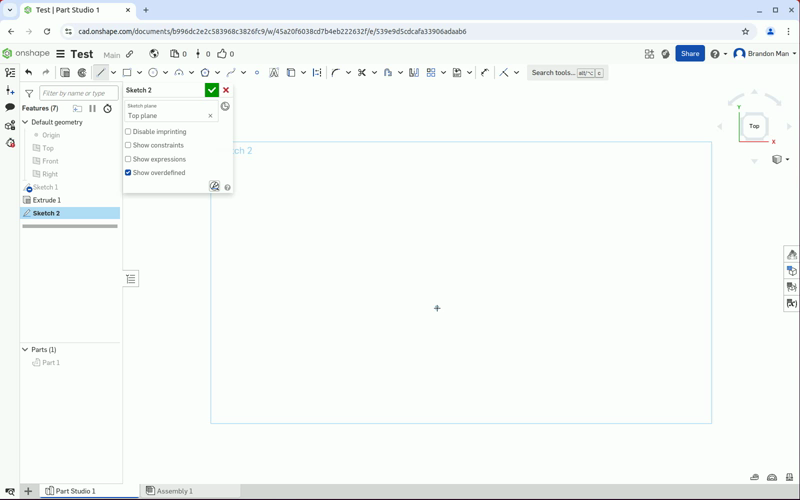
key_down(shift)
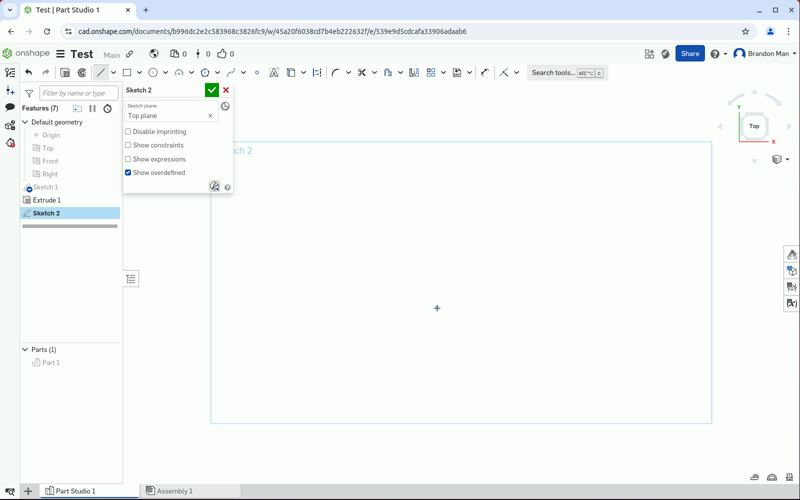
mouse_move(467, 307)
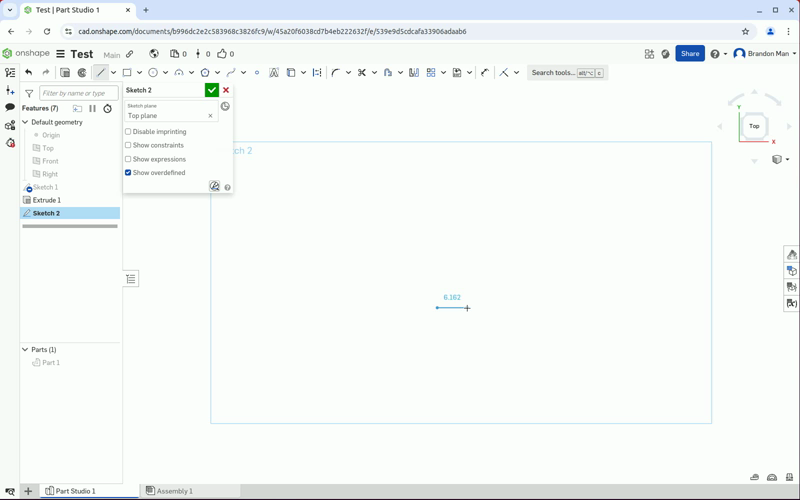
mouse_move(483, 307)
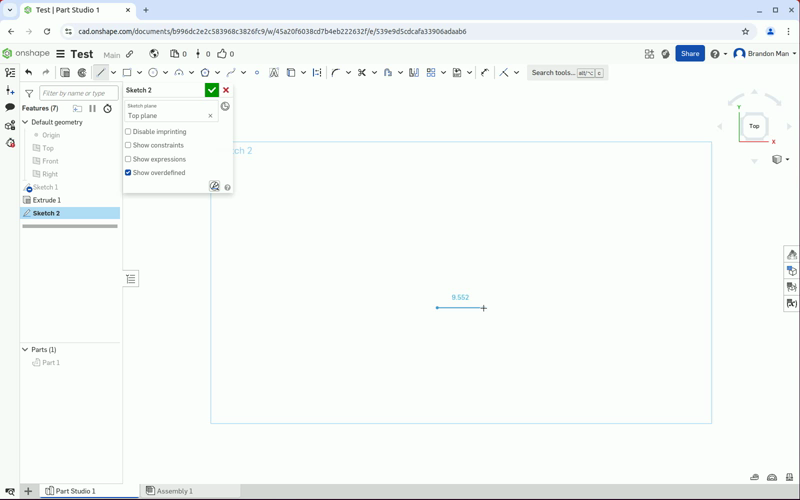
click(483, 307)
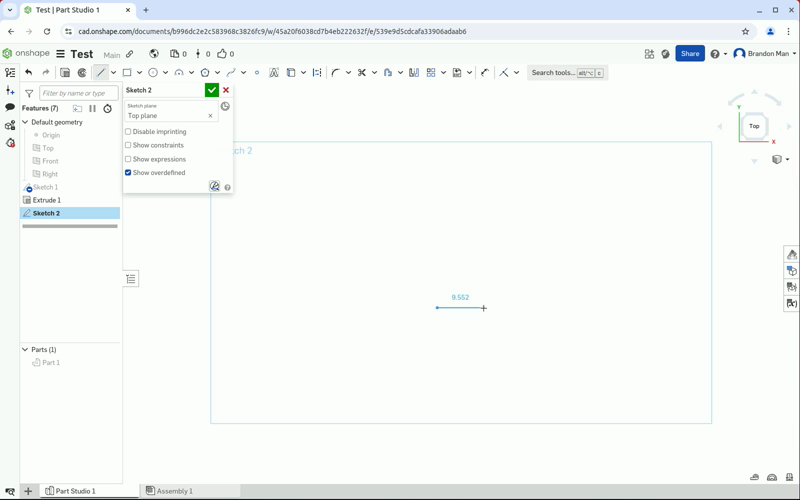
key_up(shift)
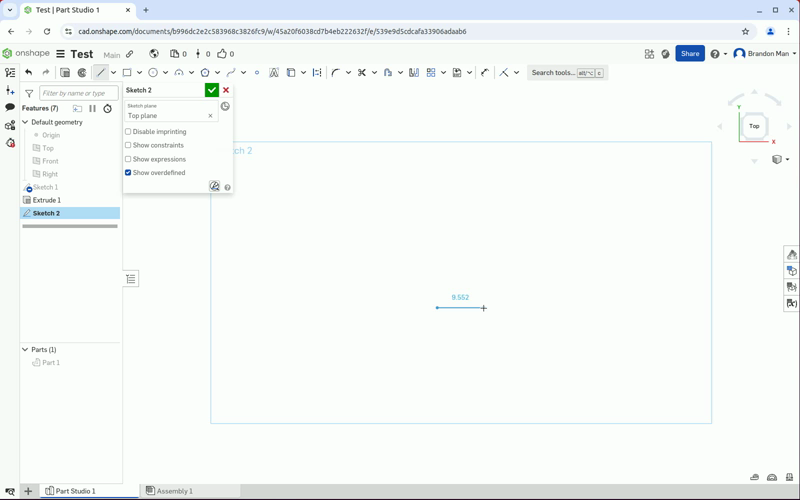
key_down(shift)
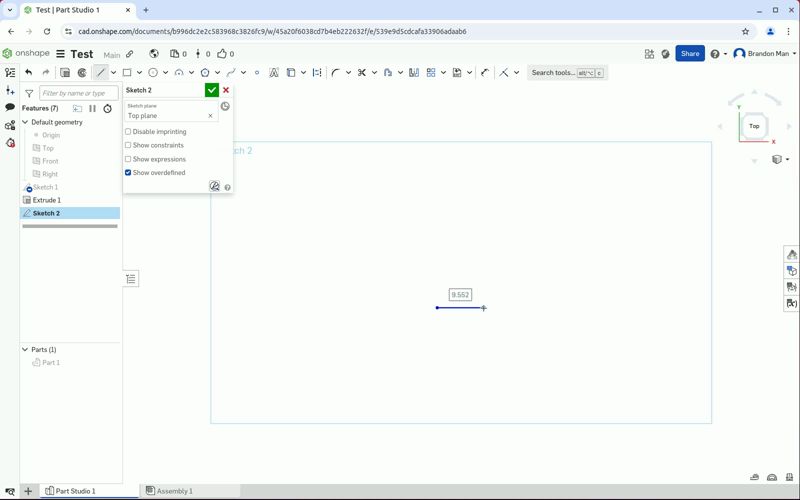
mouse_move(513, 307)
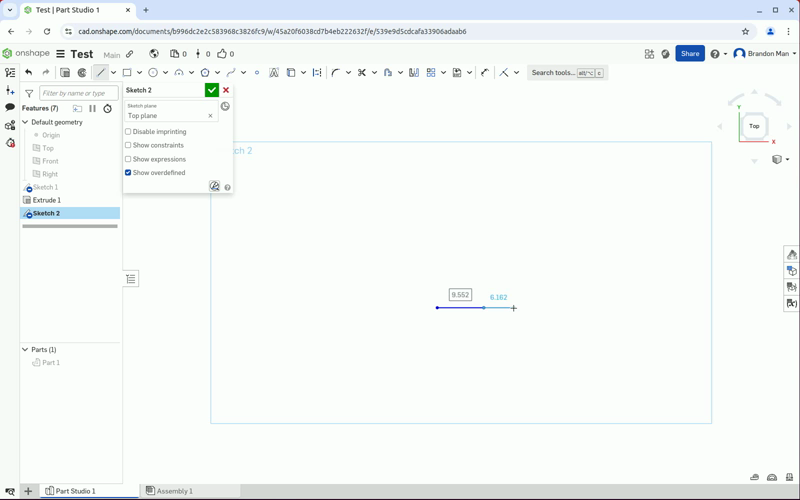
mouse_move(481, 288)
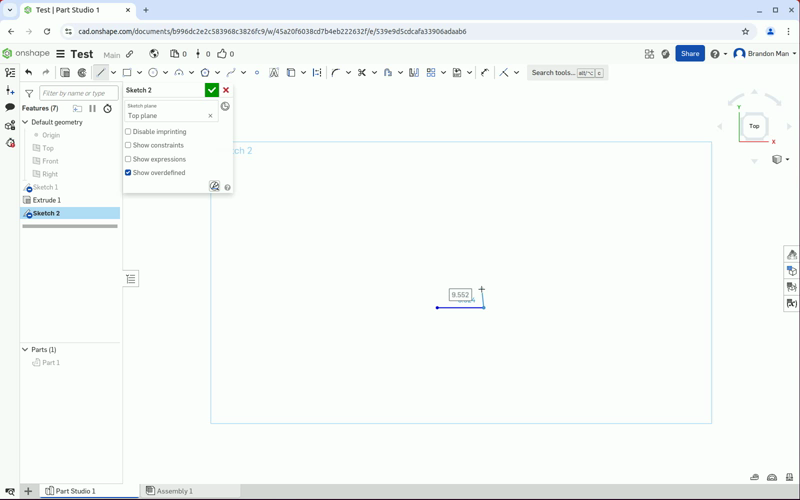
click(481, 288)
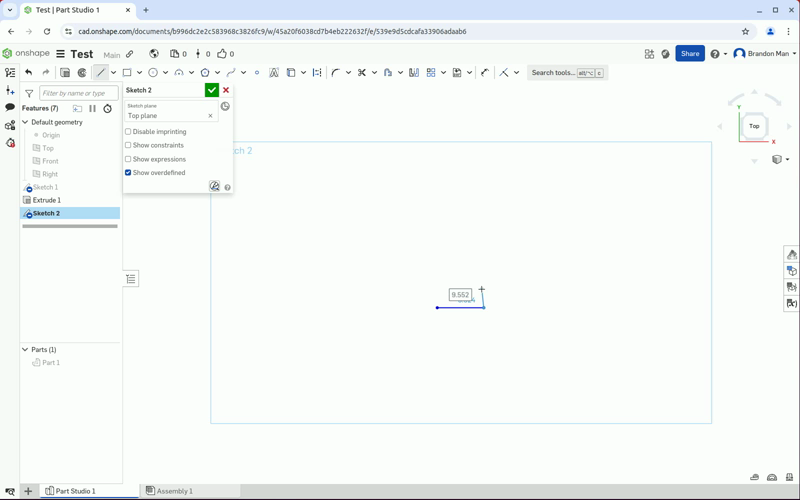
key_up(shift)
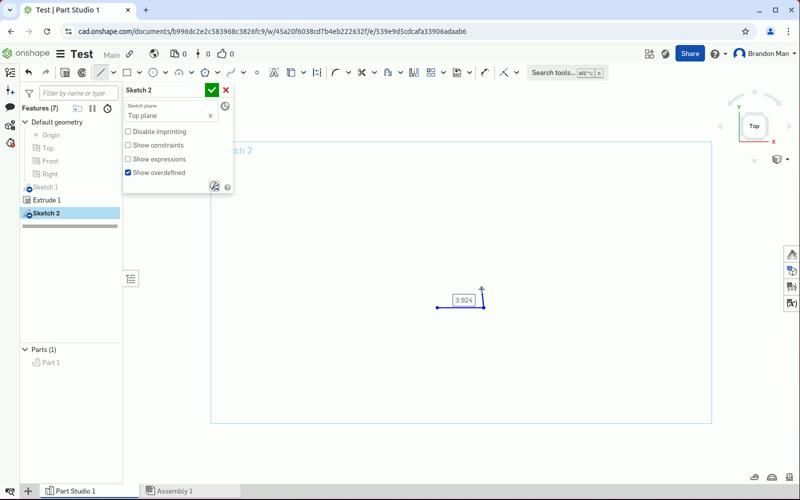
key_down(shift)
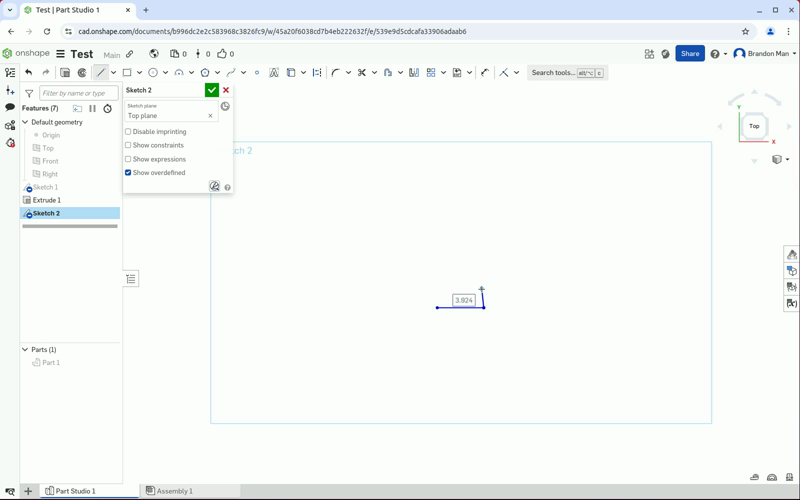
mouse_move(481, 213)
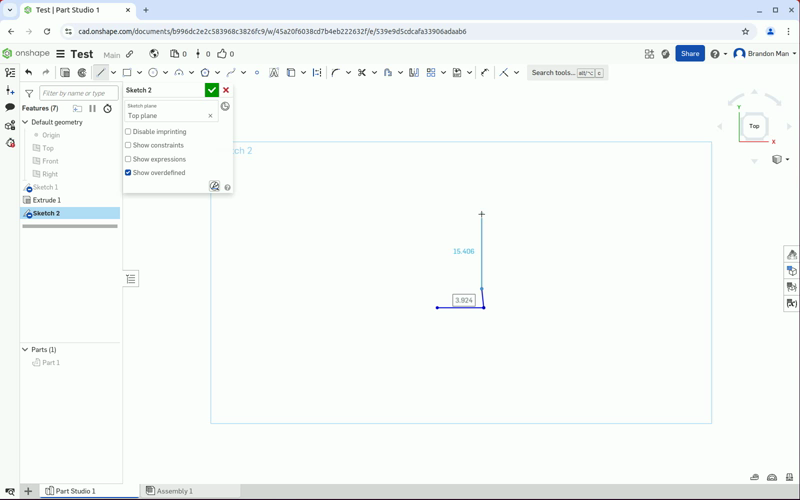
click(481, 213)
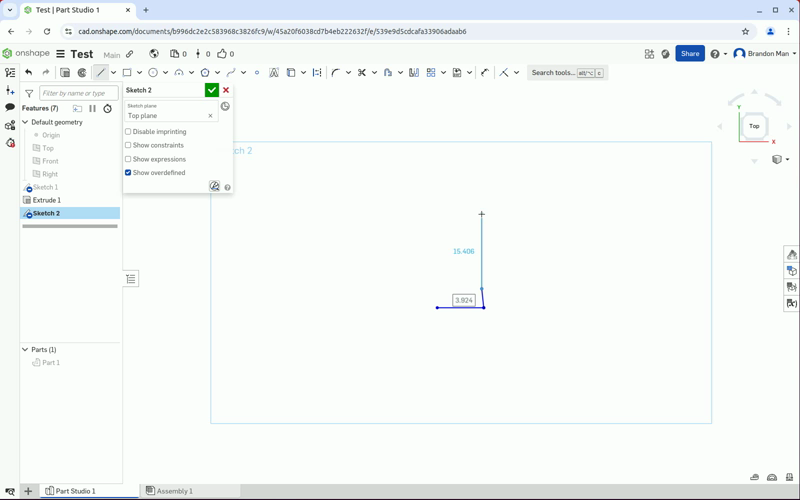
key_up(shift)
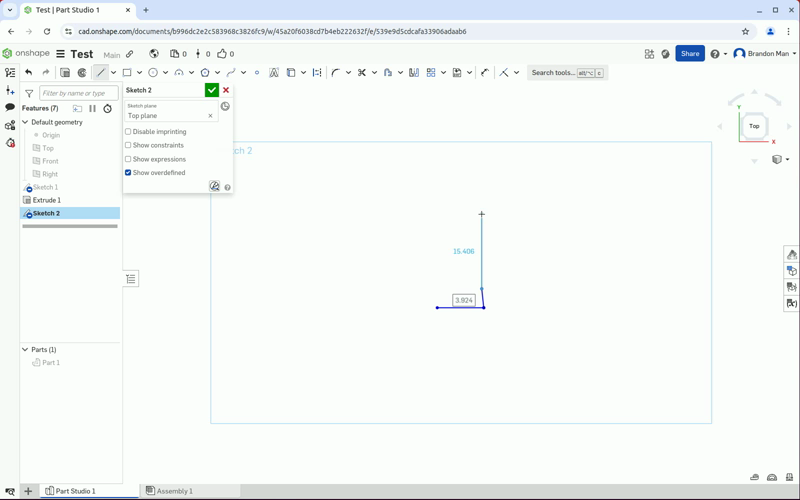
key_down(shift)
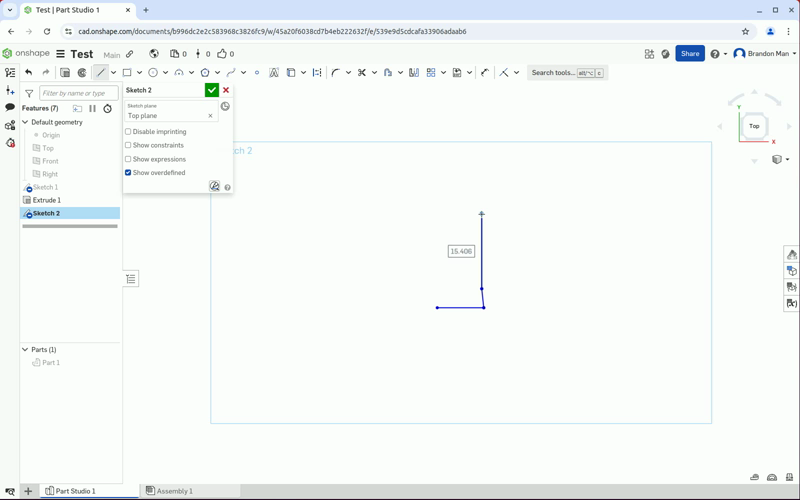
mouse_move(511, 213)
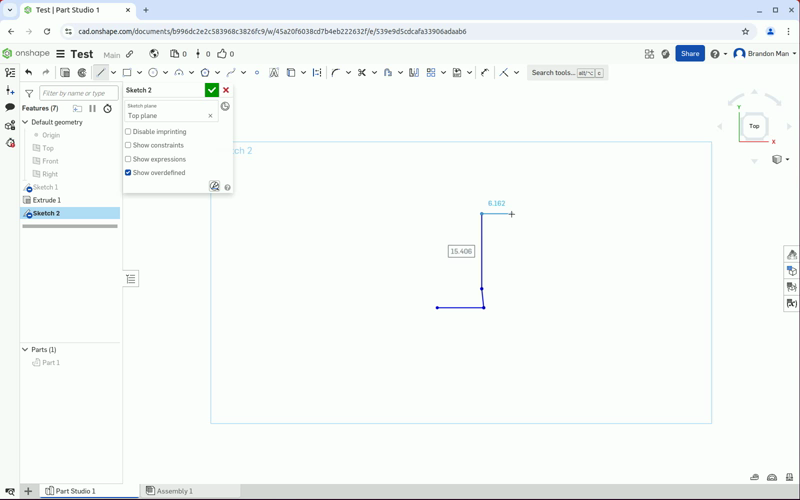
mouse_move(437, 213)
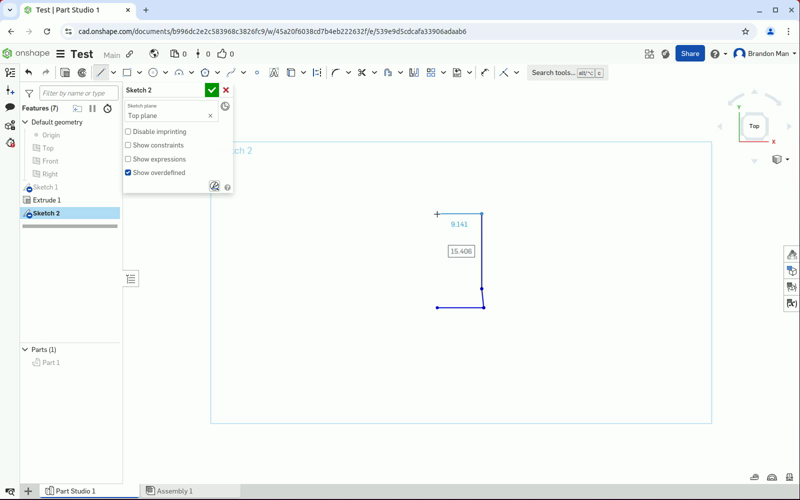
click(437, 213)
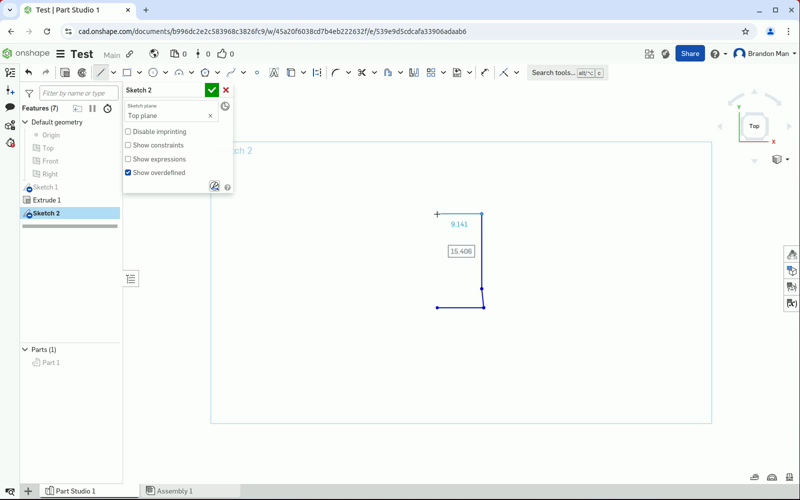
key_up(shift)
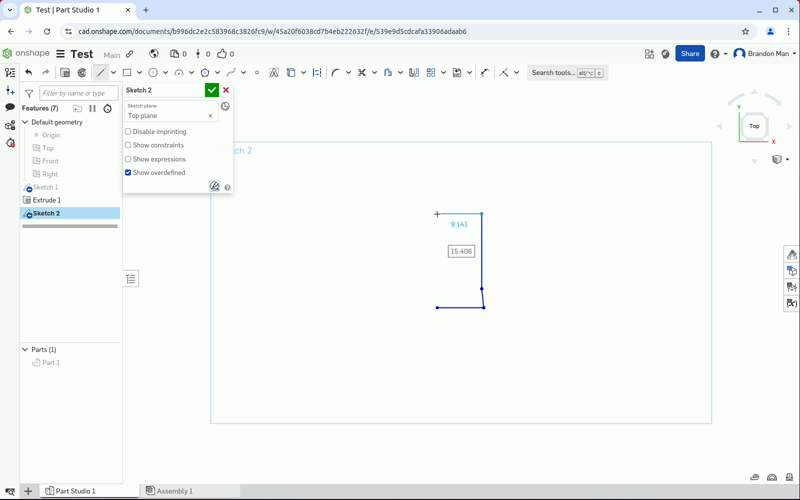
key_down(shift)
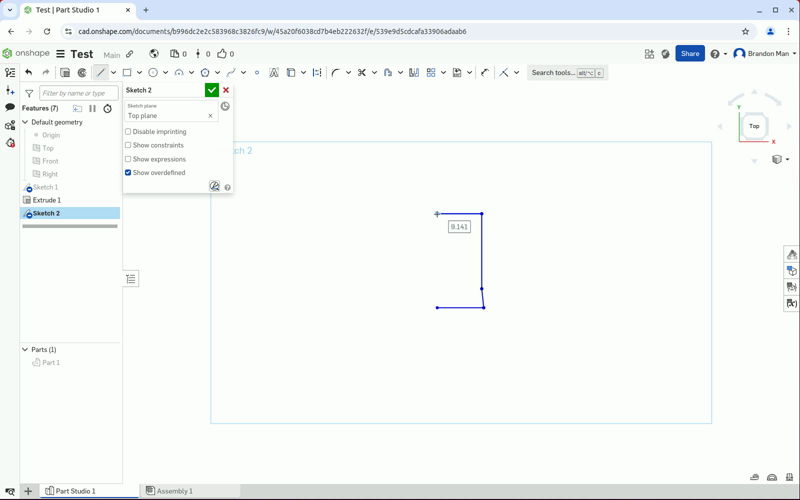
mouse_move(437, 307)
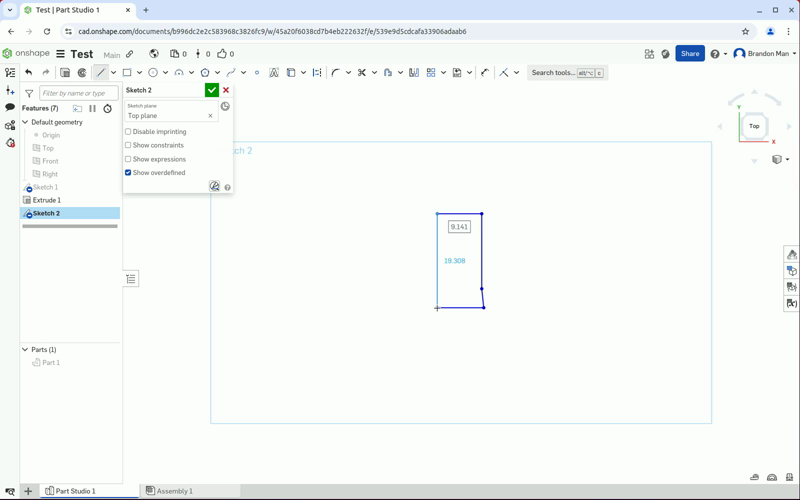
key_up(shift)
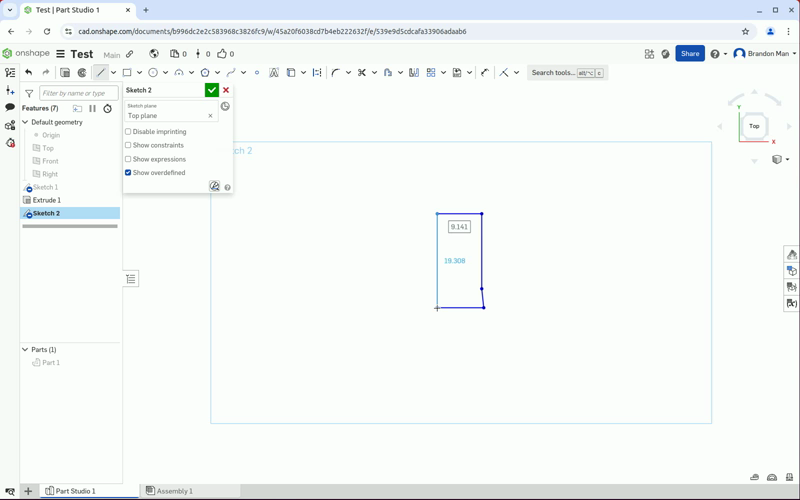
click(437, 307)
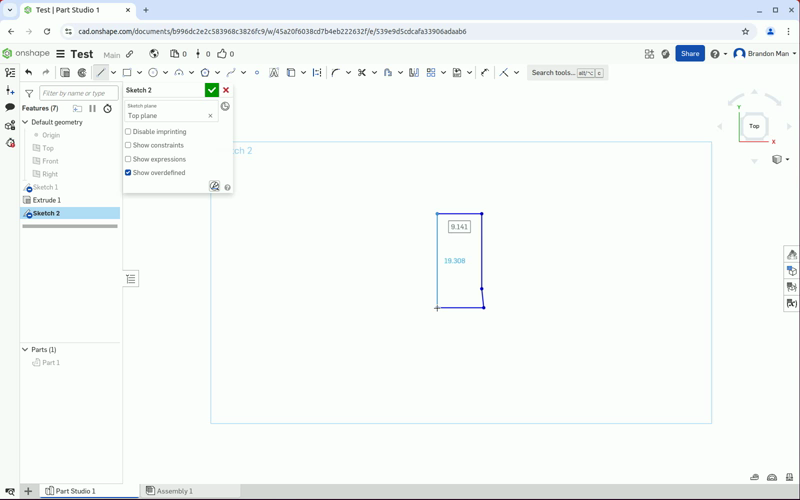
key(esc)
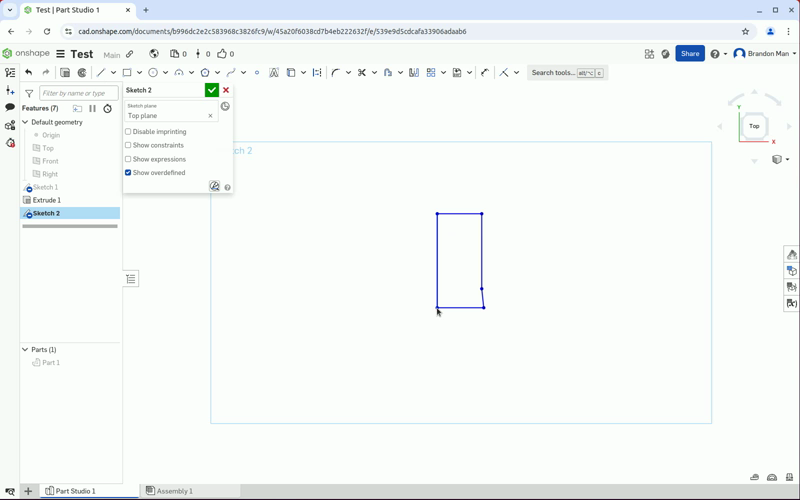
mouse_move(466, 246)
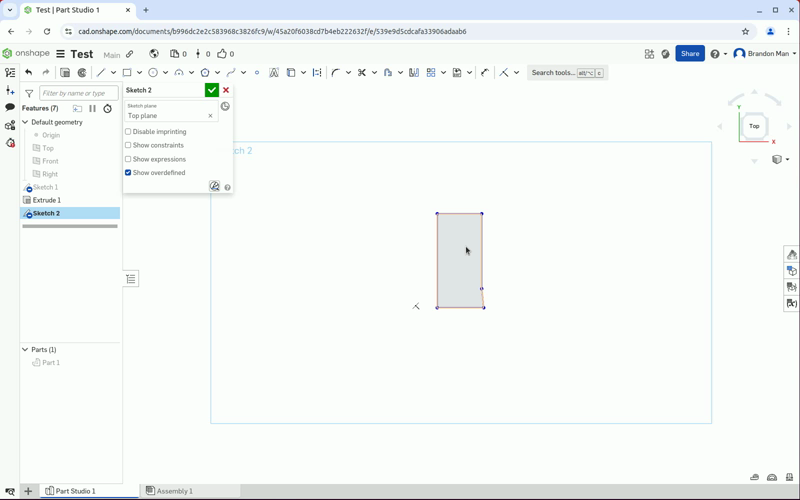
click(466, 246)
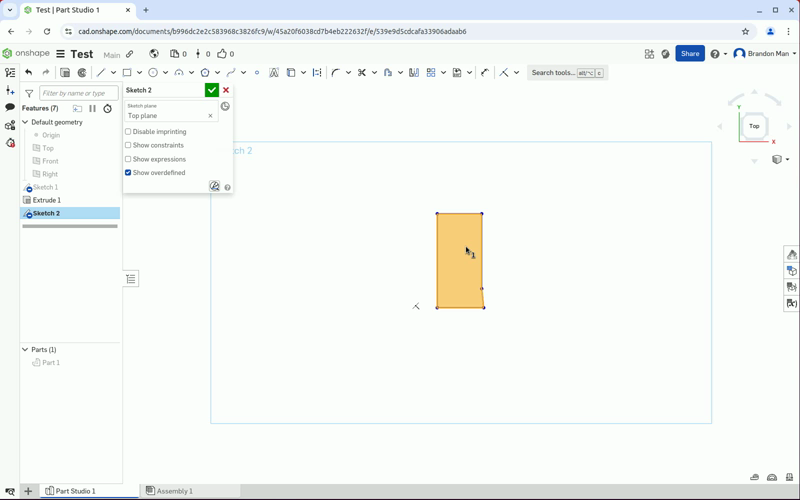
mouse_move(73, 352)
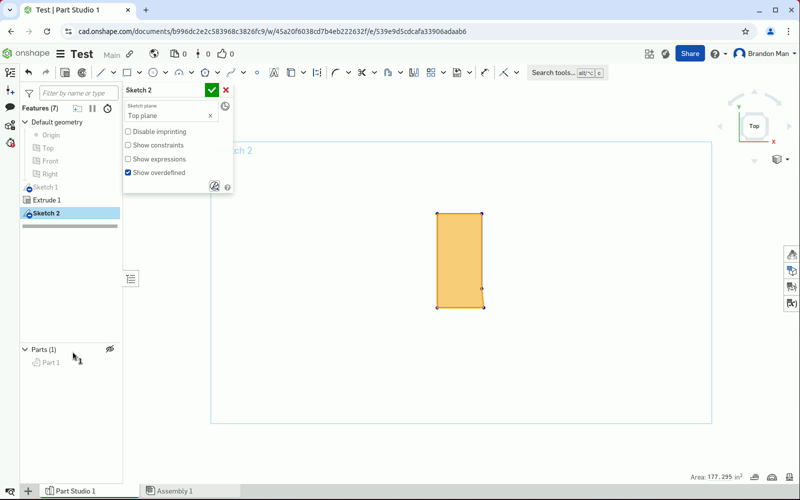
key(shift+y)
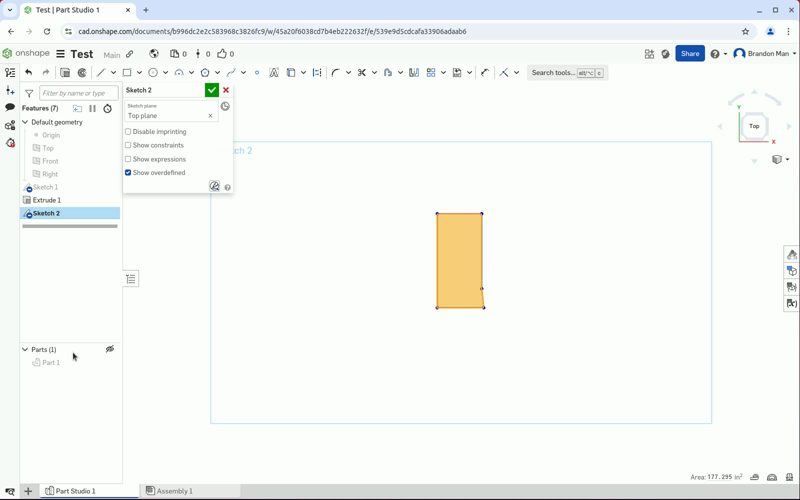
key(shift+e)
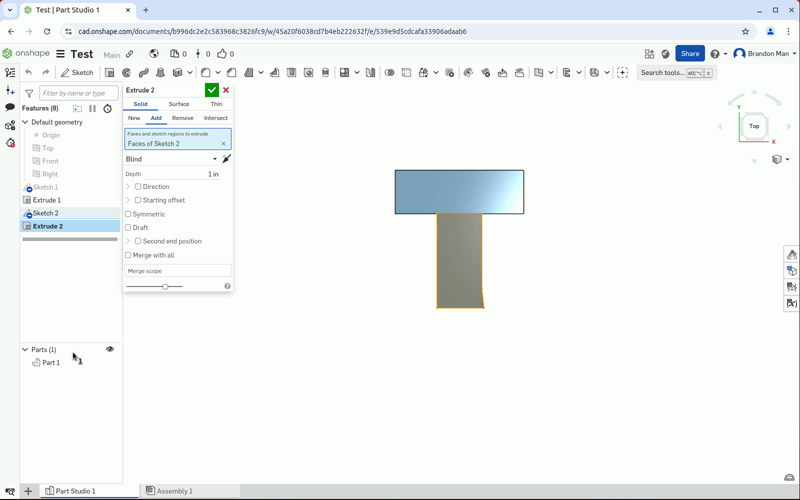
mouse_move(143, 106)
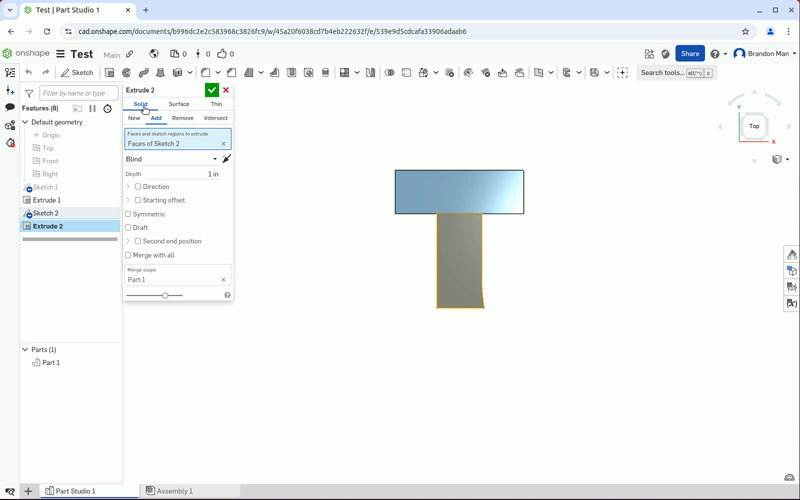
click(143, 106)
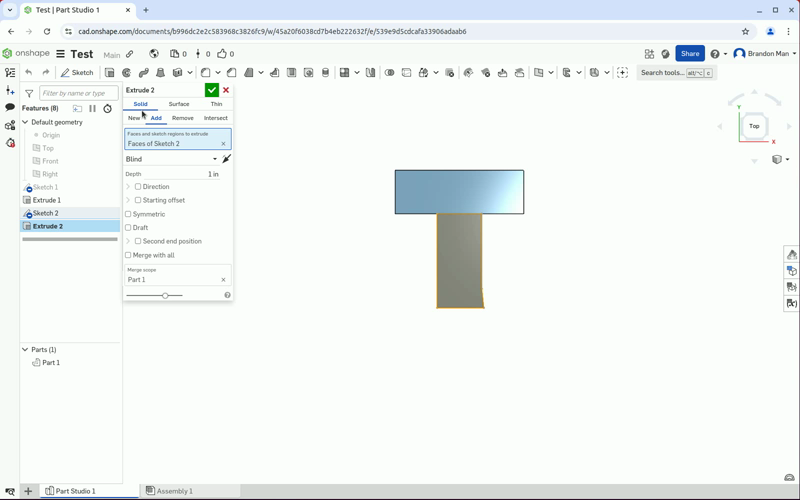
mouse_move(137, 120)
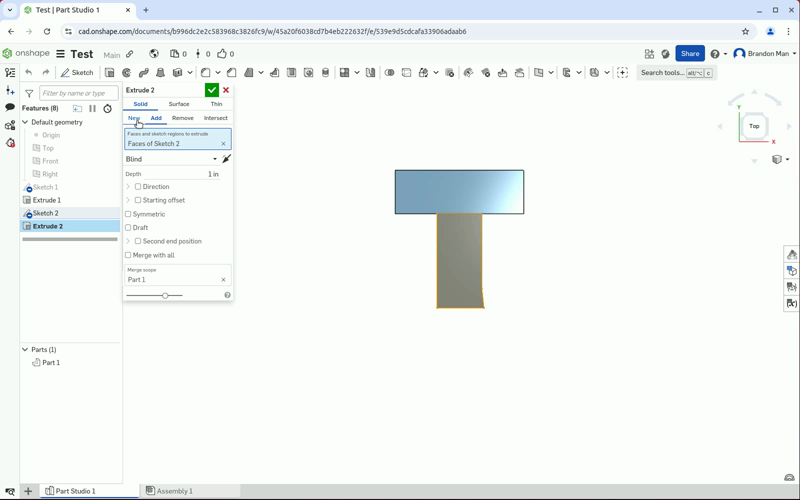
click(137, 120)
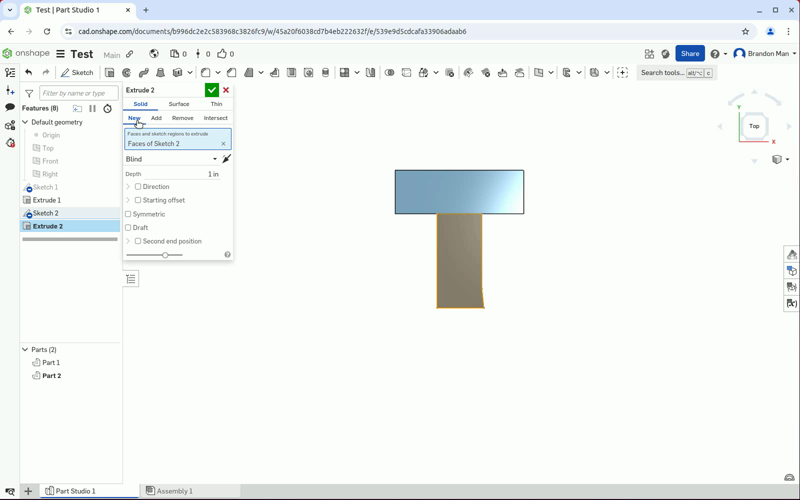
key(tab, 4)
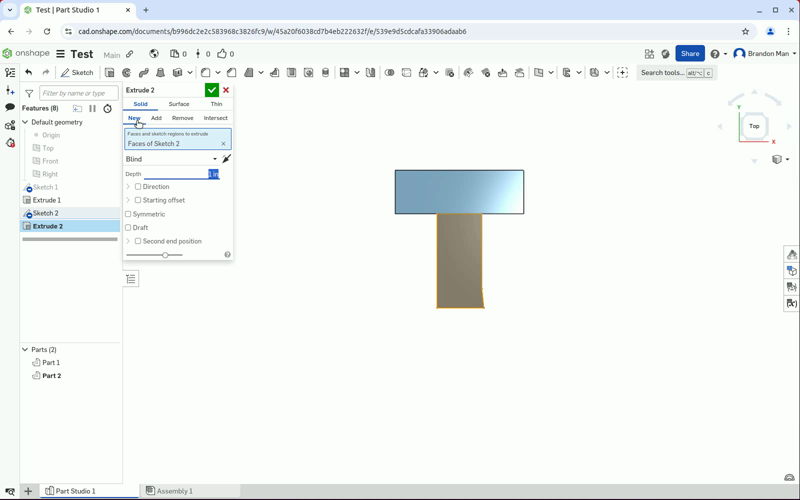
text(9.869)
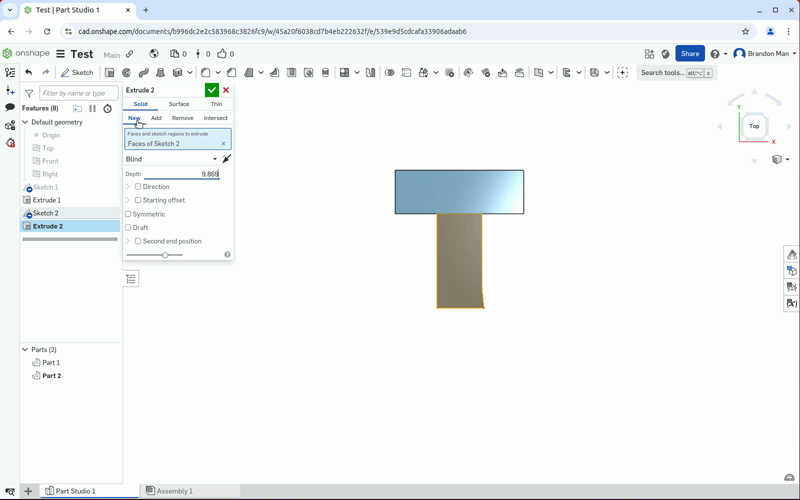
key(enter)
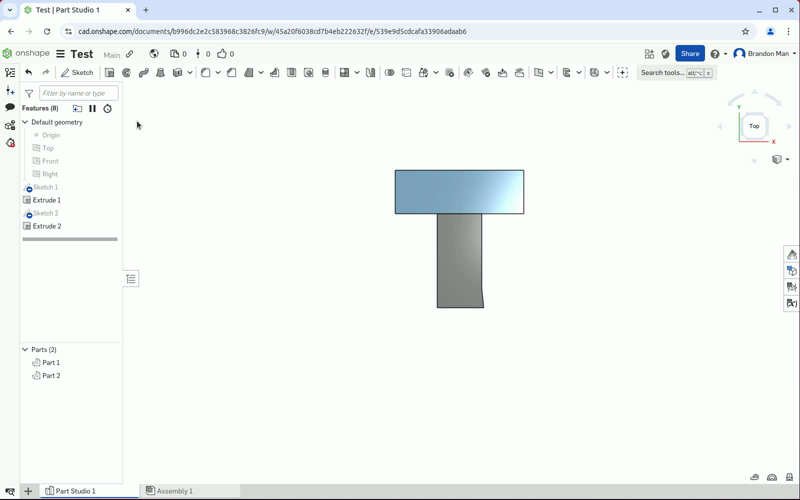
key(shift+h)
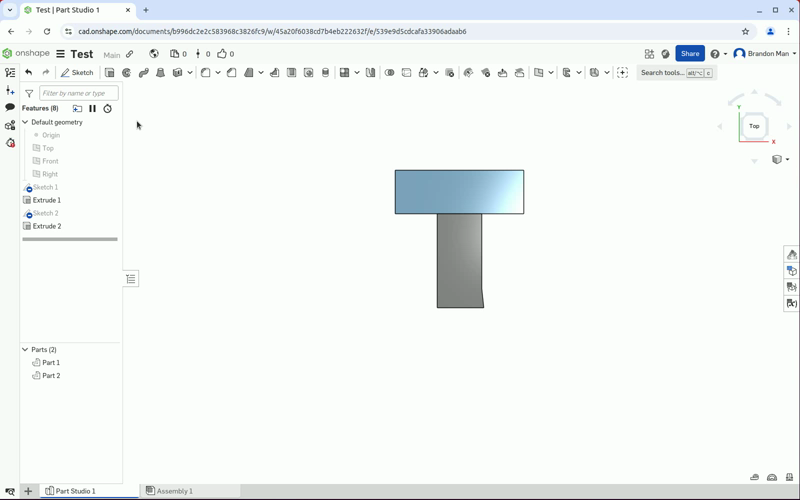
key(shift+h)
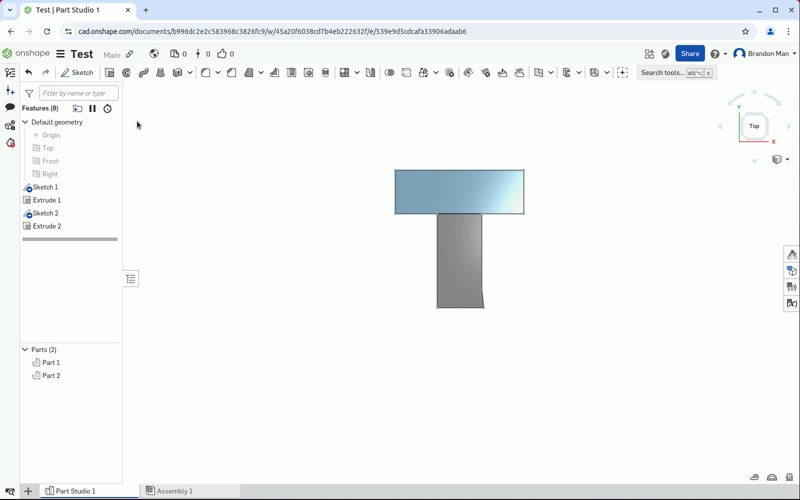
key(shift+7)
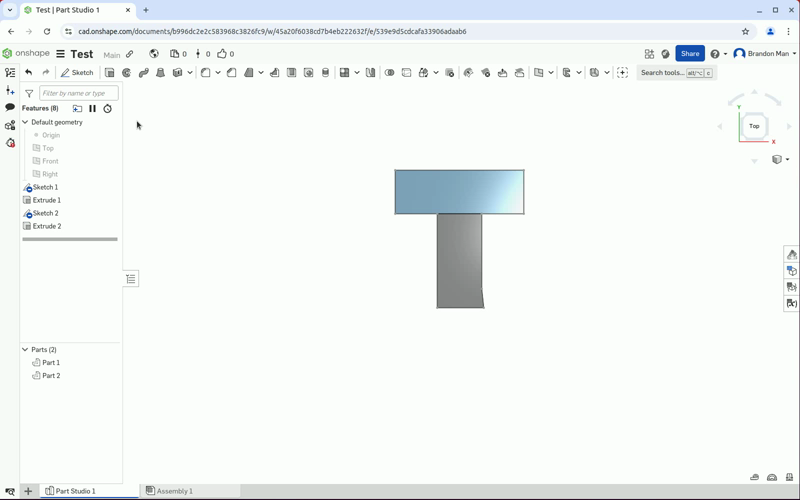
key(up, 3)
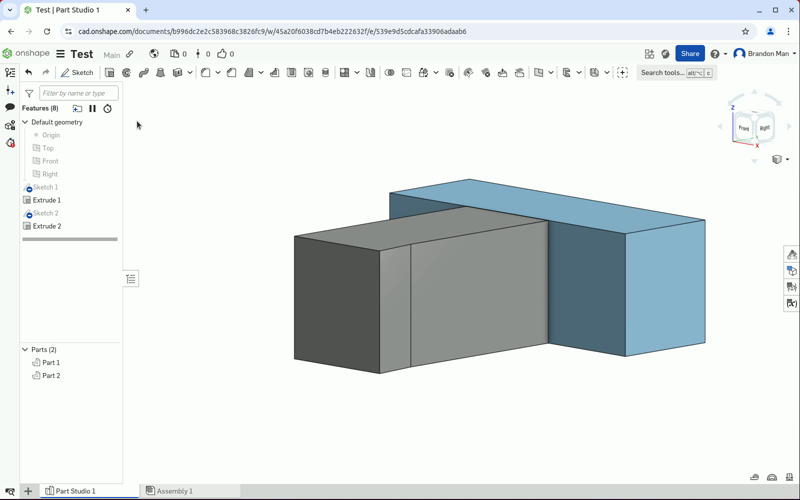
key(left, 3)
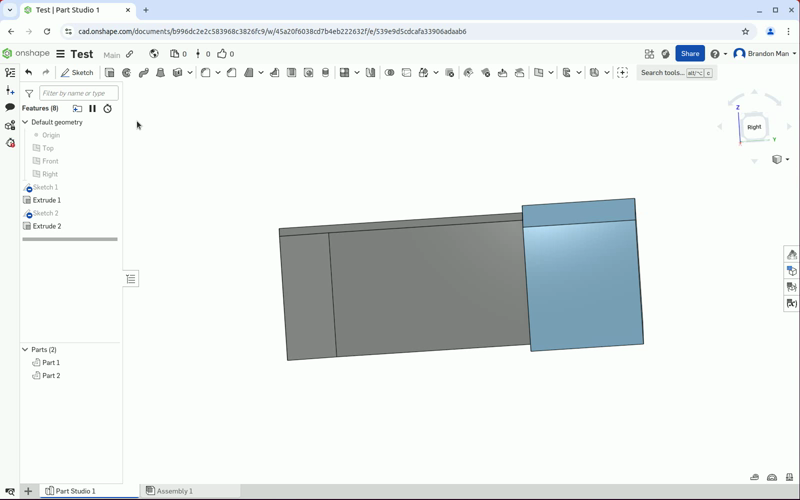
key(right, 3)
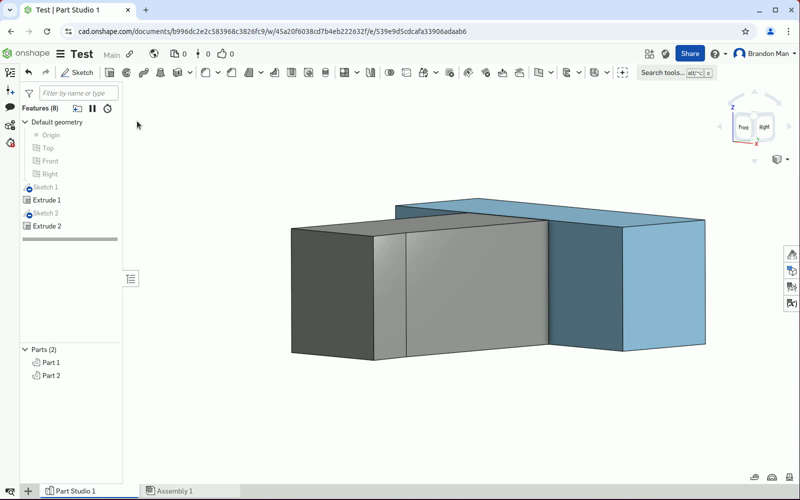
key(down, 3)
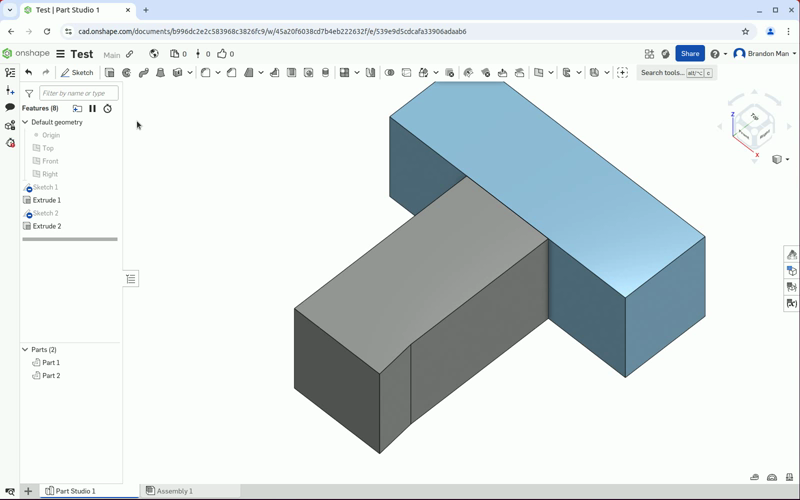
mouse_move(73, 189)
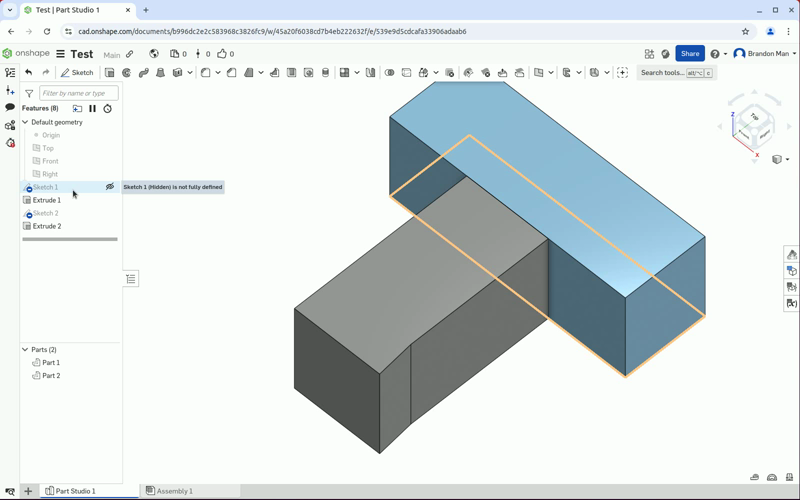
click(73, 189)